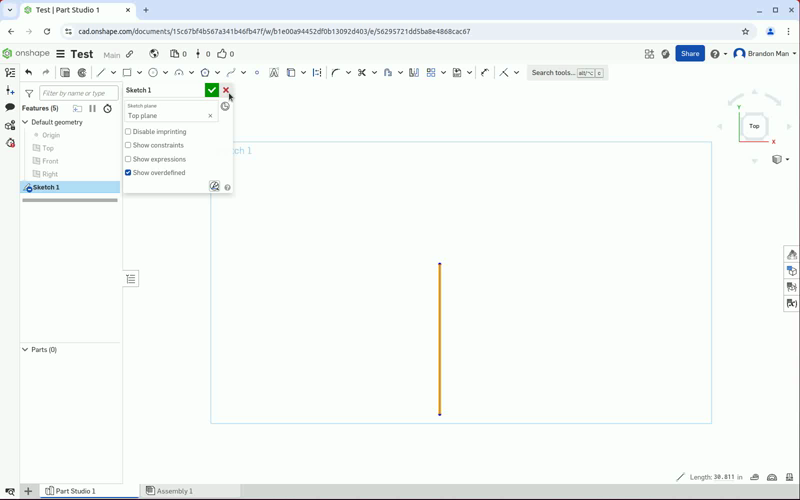
key(shift+h)
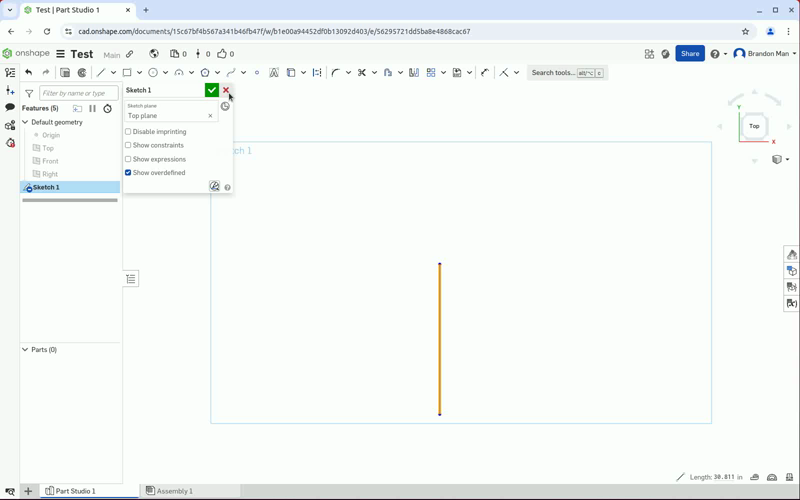
key(shift+s)
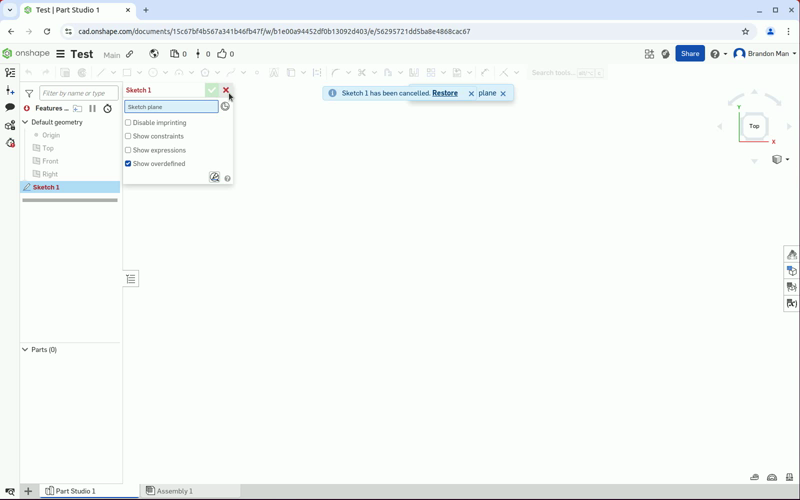
mouse_move(73, 150)
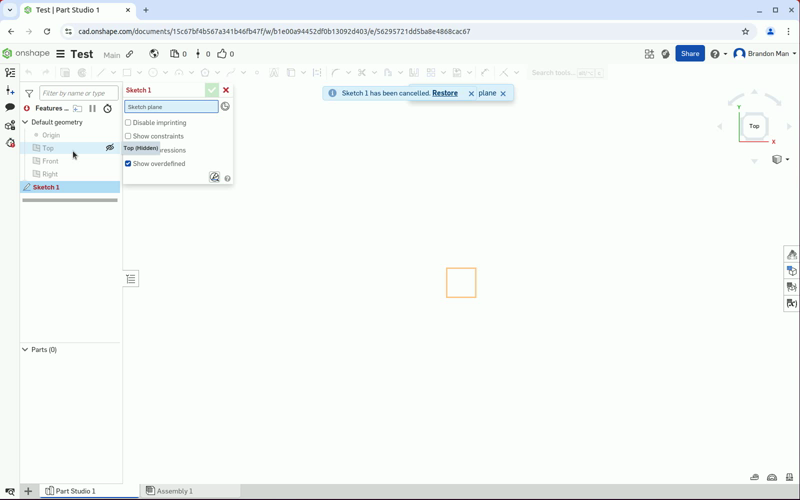
click(73, 150)
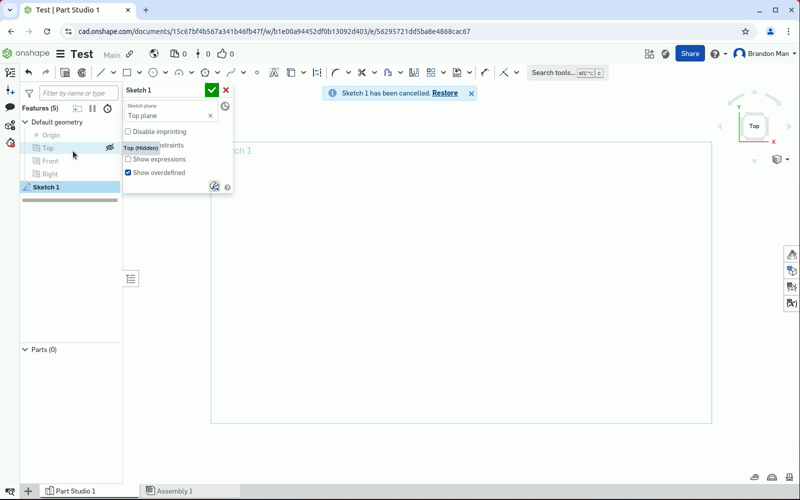
mouse_move(73, 352)
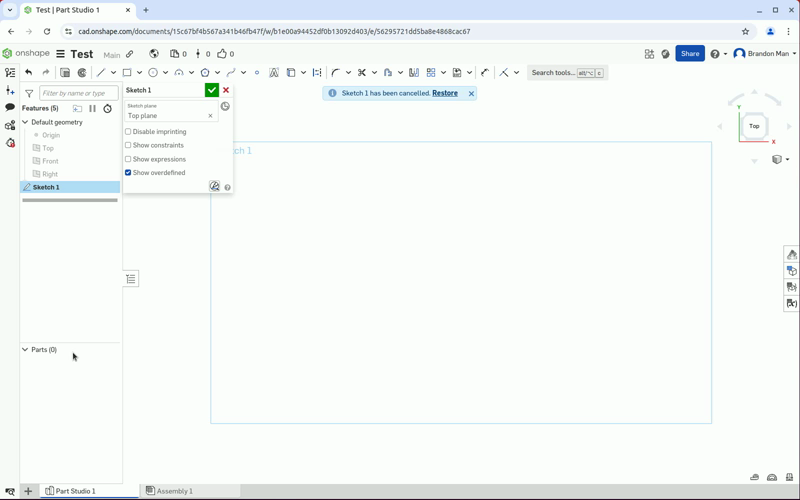
key(y)
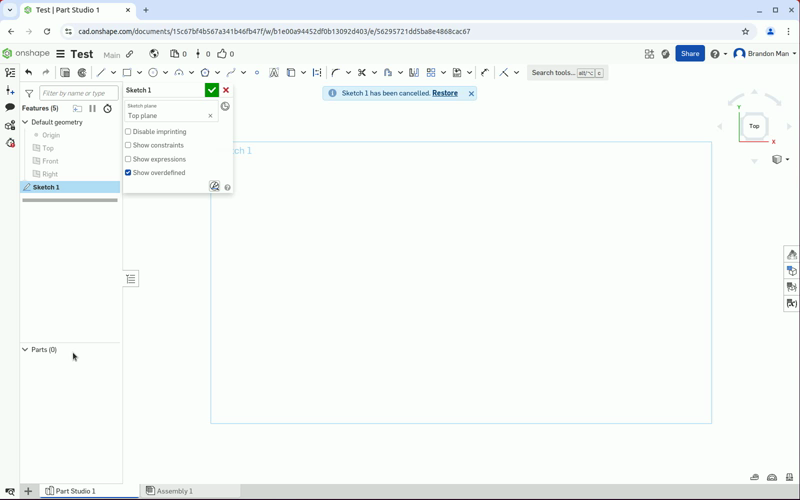
key(l)
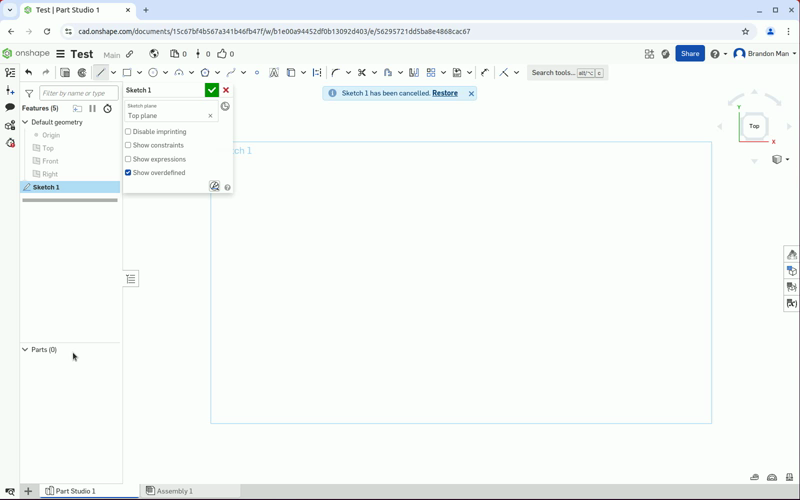
key_down(shift)
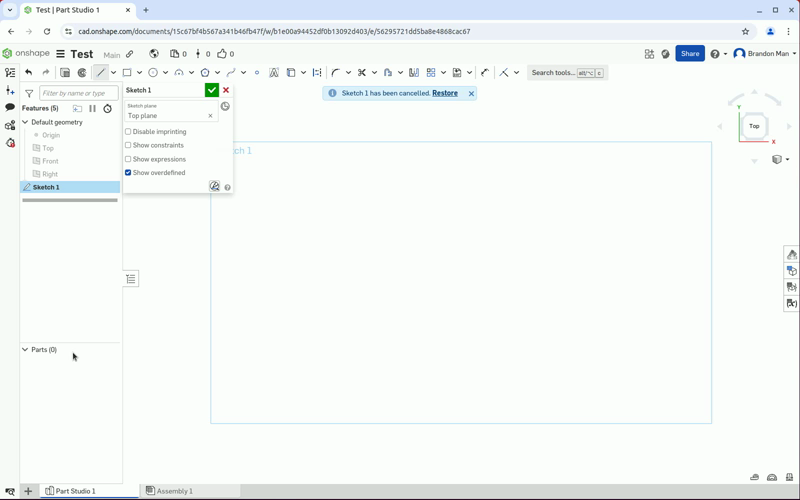
mouse_move(459, 282)
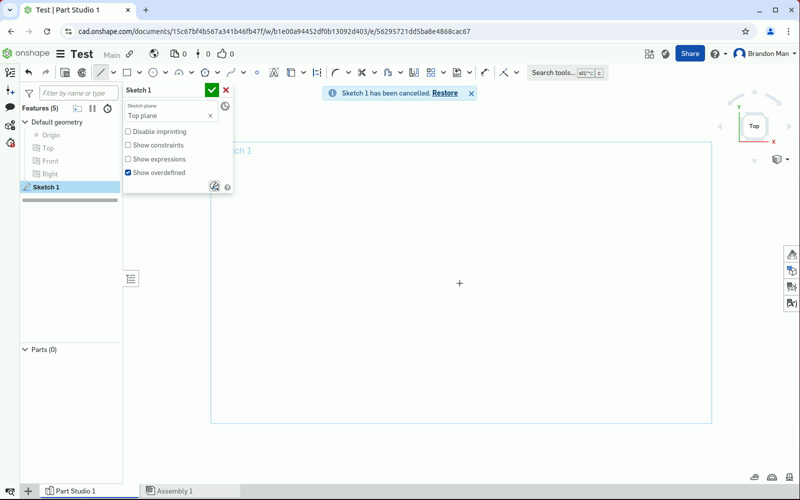
click(459, 282)
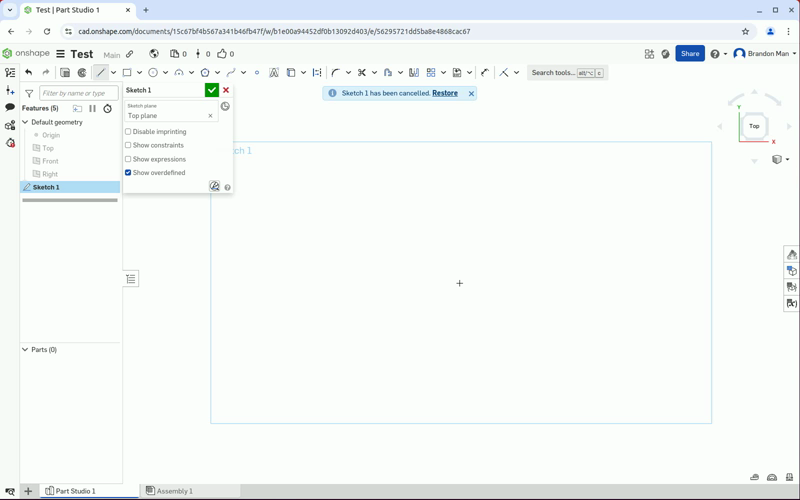
key_up(shift)
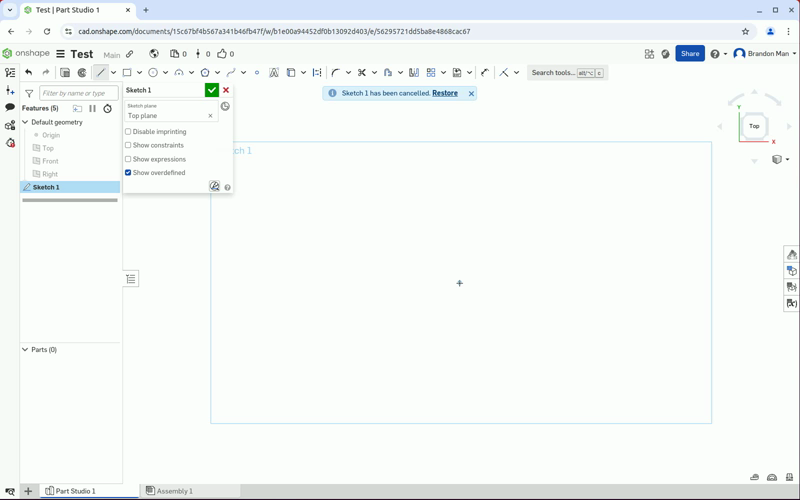
key_down(shift)
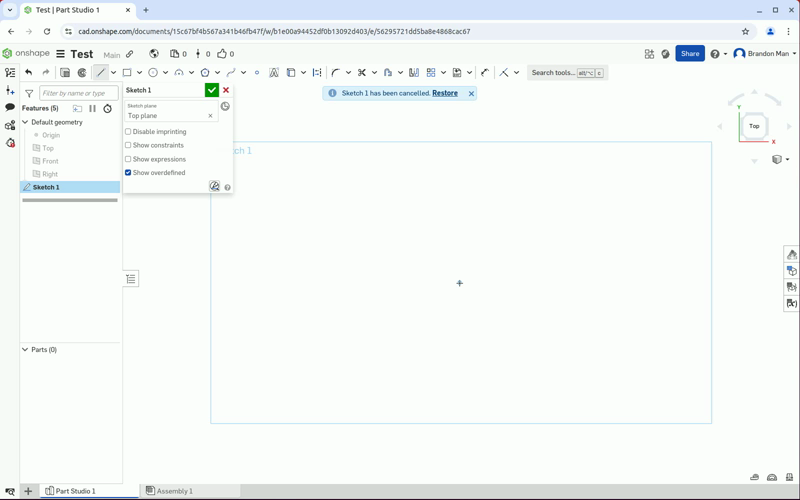
mouse_move(573, 282)
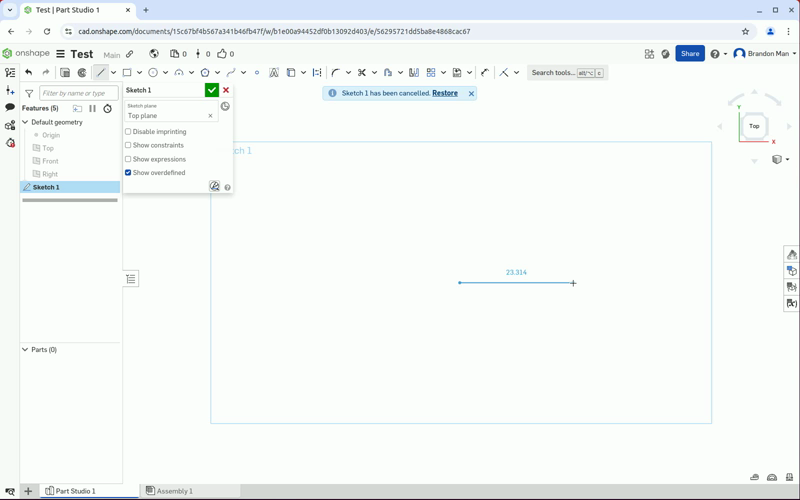
click(573, 282)
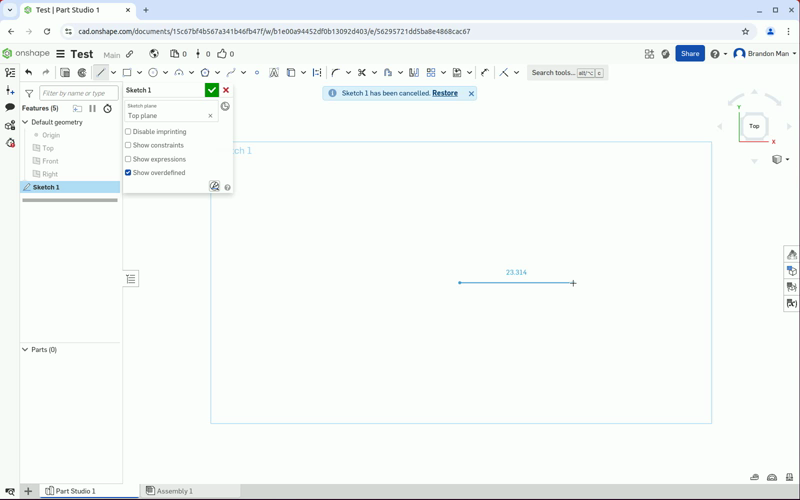
key_up(shift)
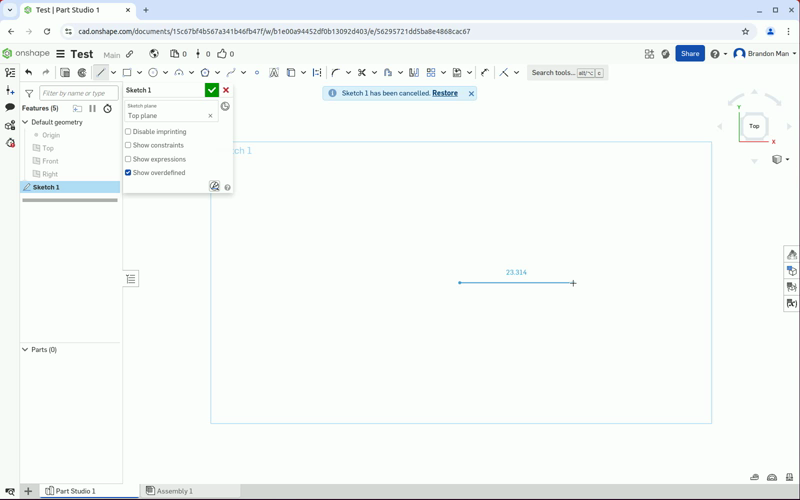
key_down(shift)
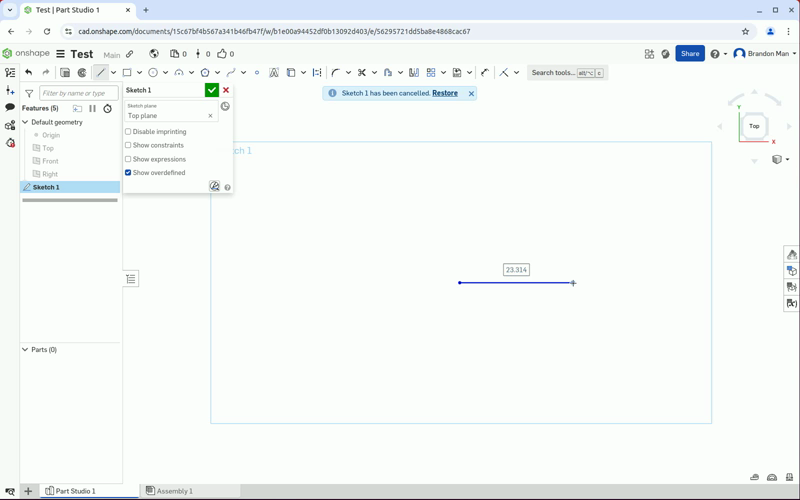
mouse_move(589, 282)
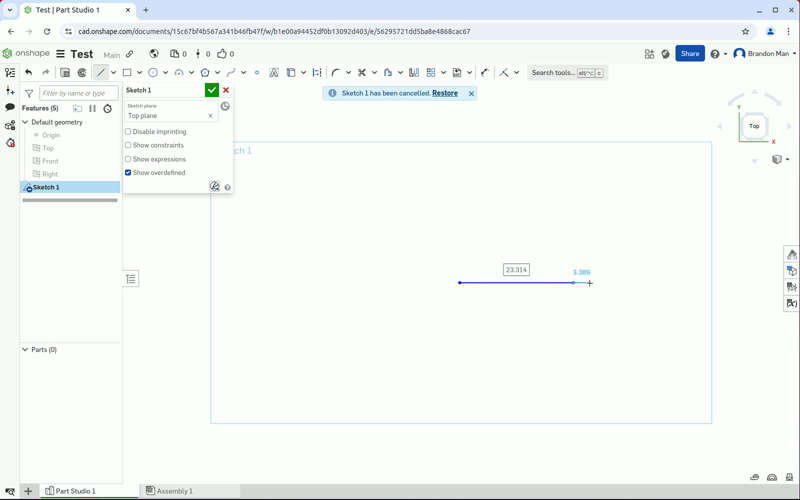
mouse_move(573, 254)
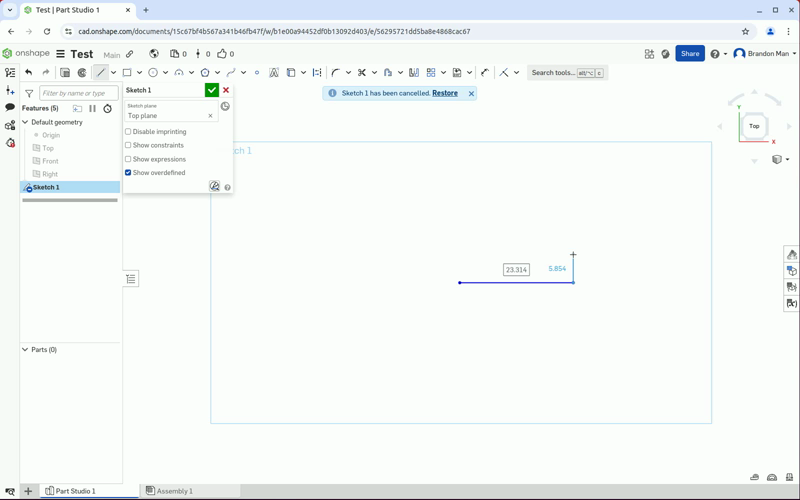
click(573, 254)
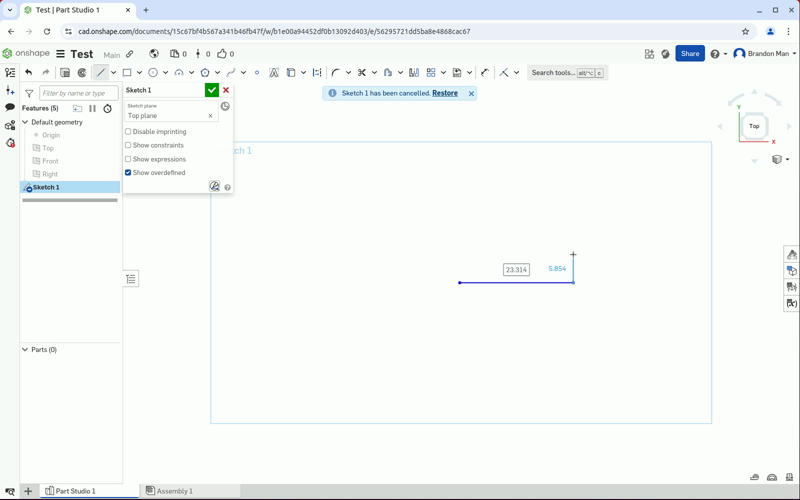
key_up(shift)
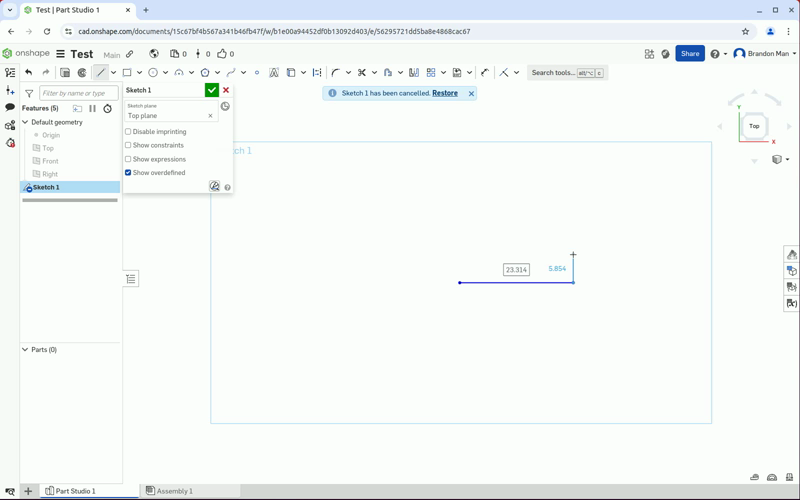
key_down(shift)
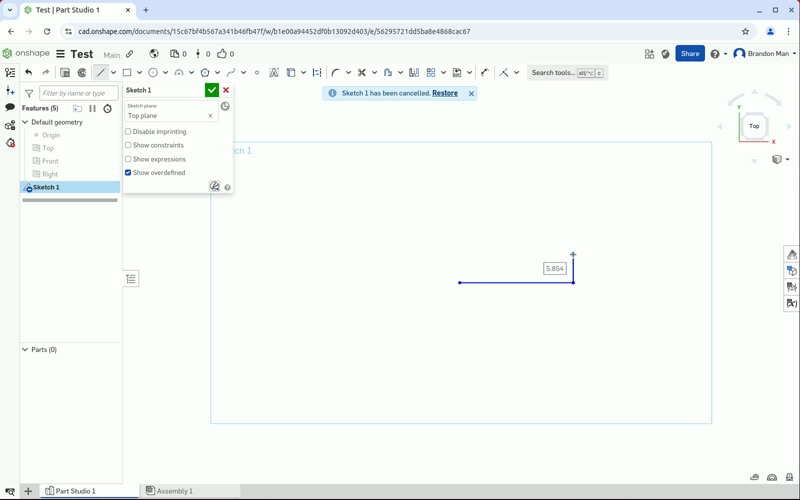
mouse_move(459, 254)
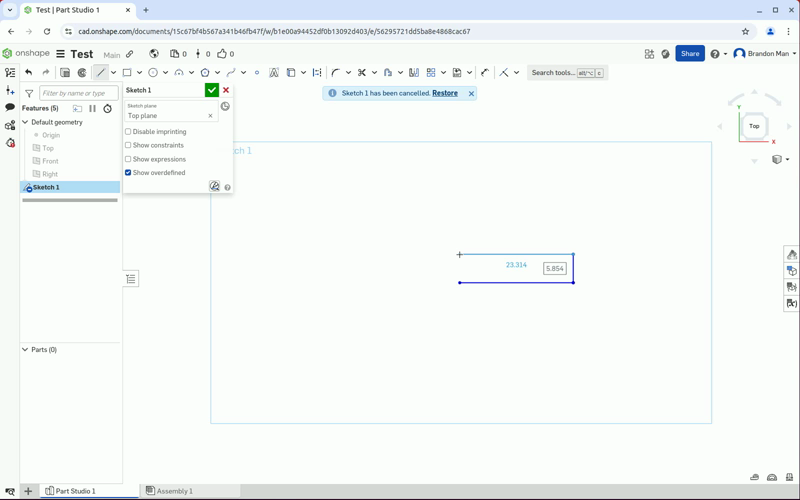
click(459, 254)
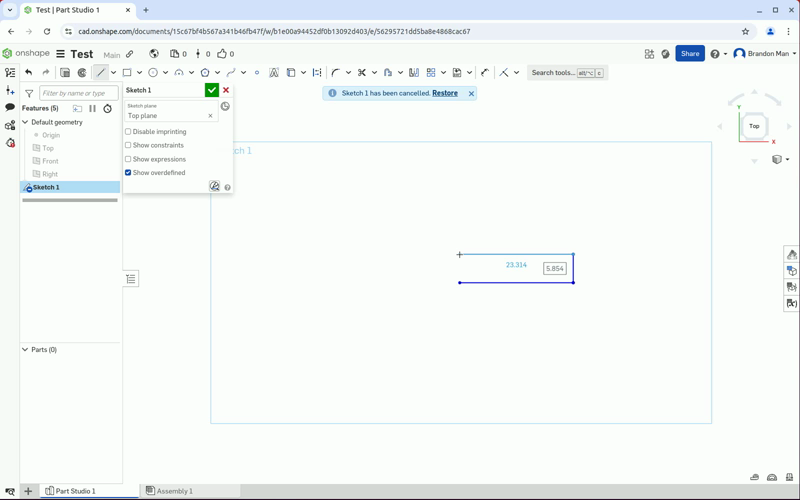
key_up(shift)
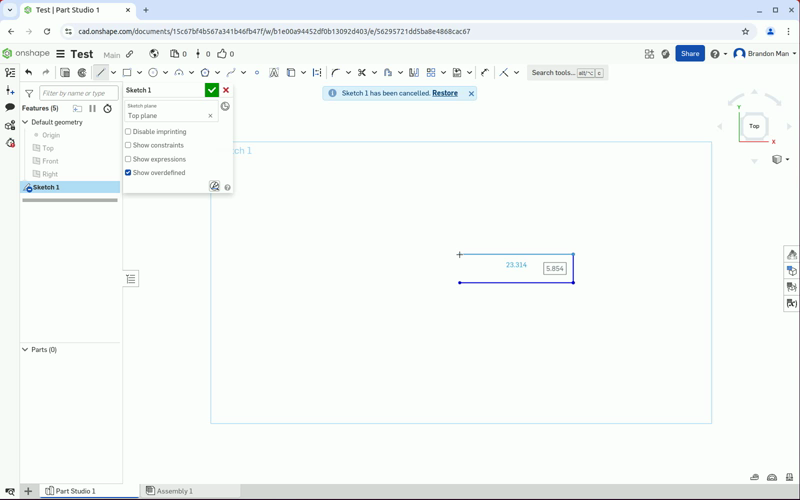
mouse_move(489, 254)
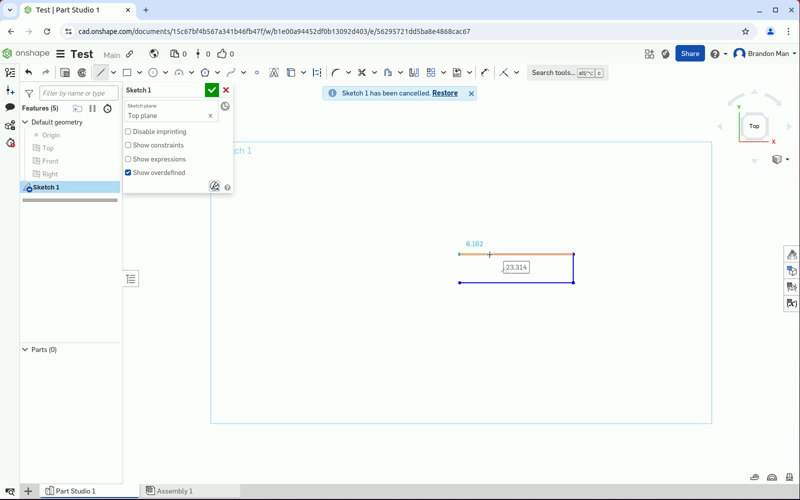
key_down(shift)
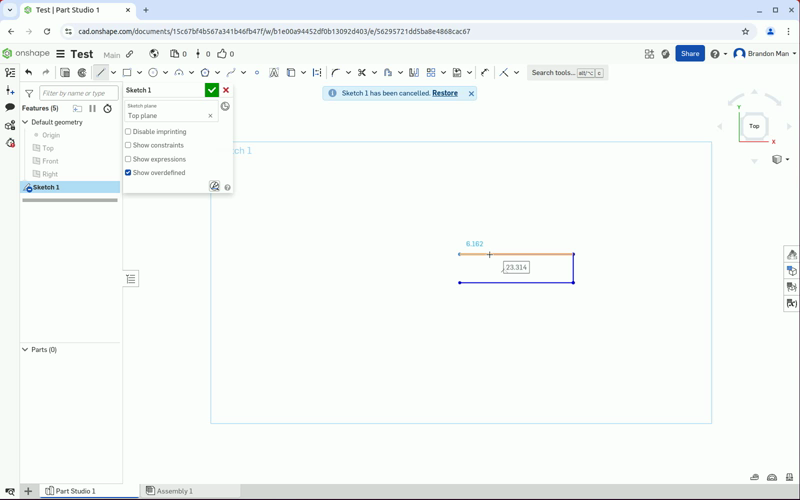
mouse_move(459, 282)
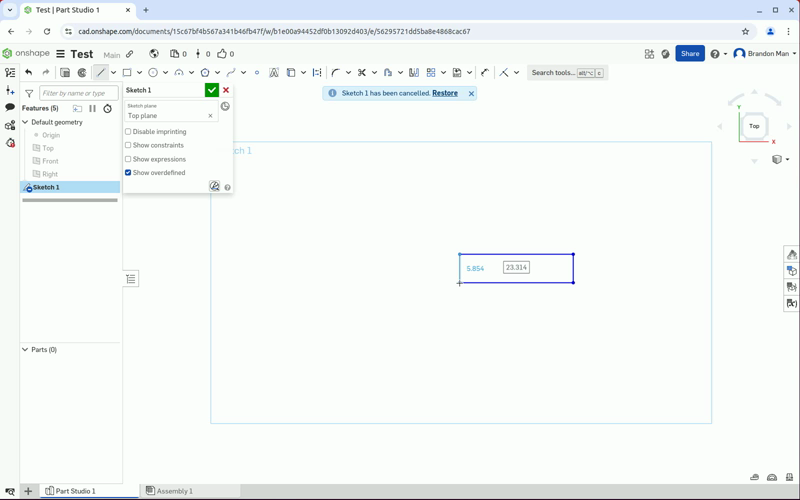
key_up(shift)
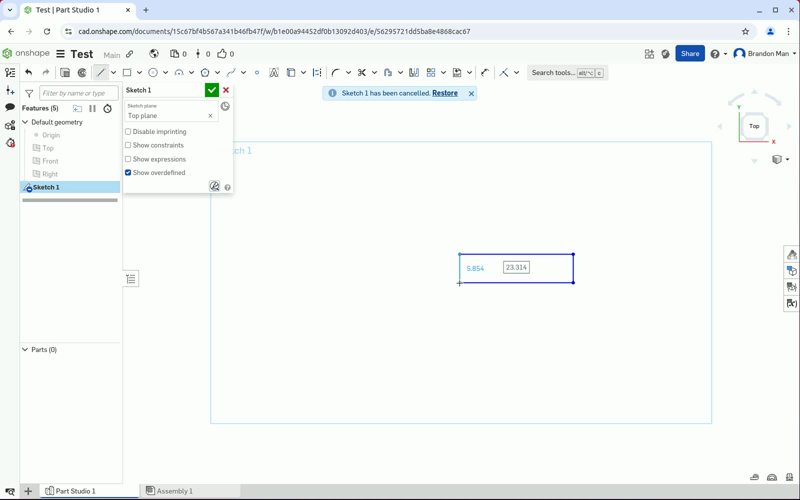
click(459, 282)
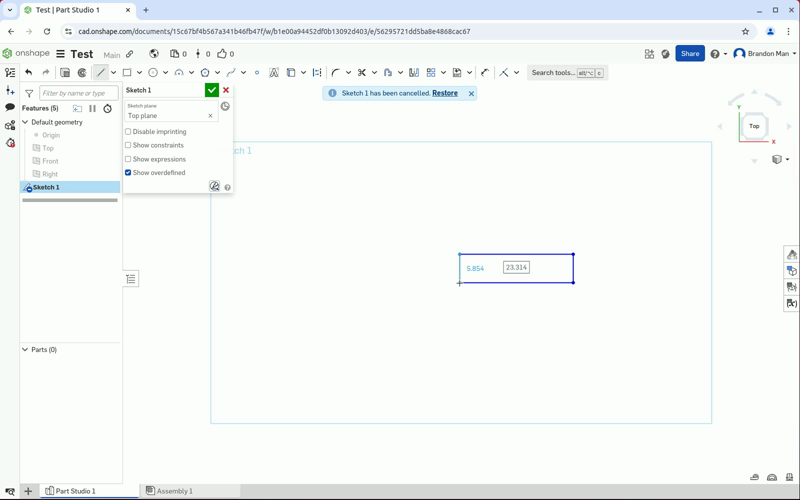
key(esc)
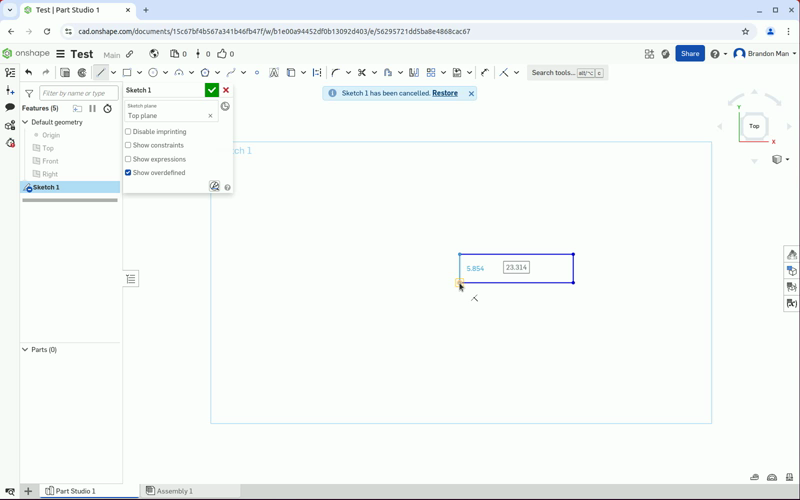
mouse_move(469, 261)
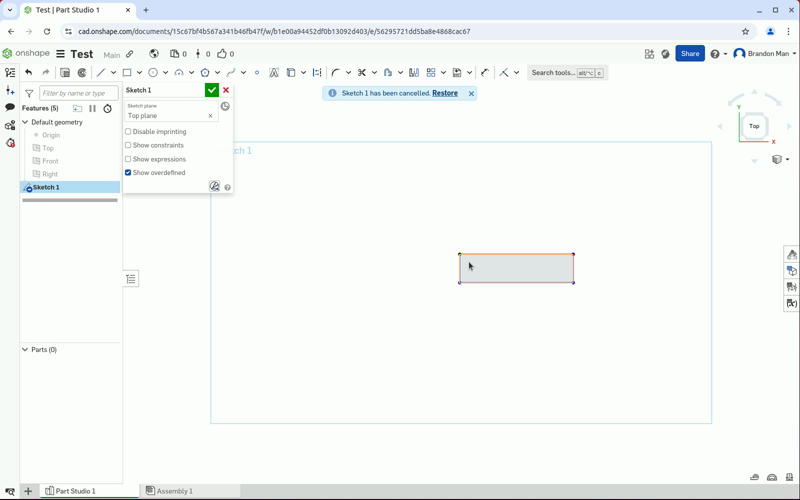
click(469, 261)
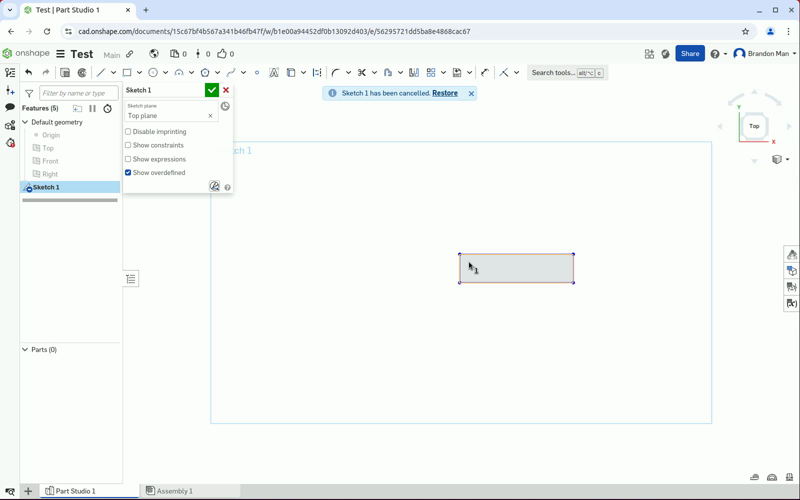
mouse_move(73, 352)
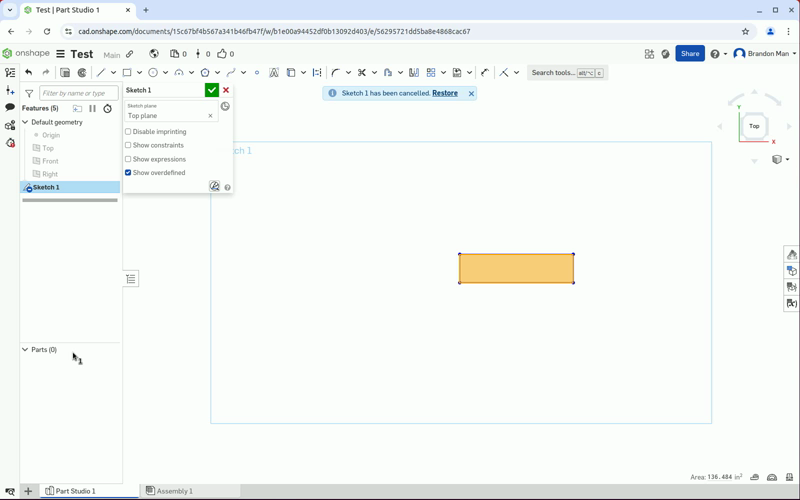
key(shift+y)
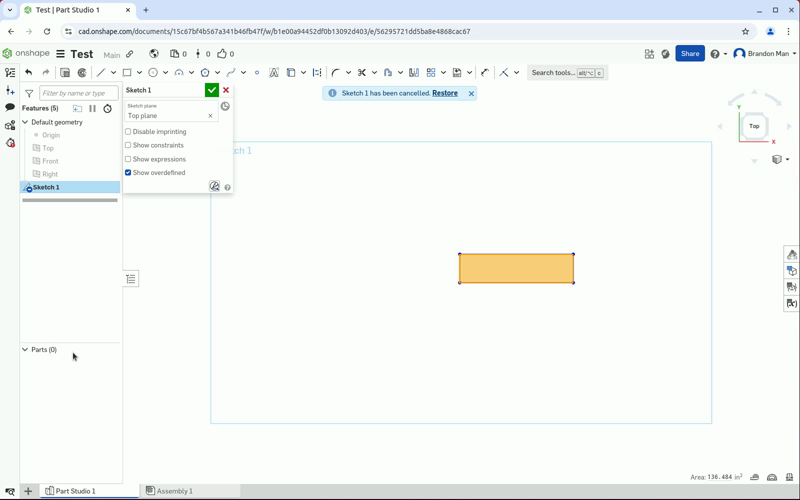
key(shift+e)
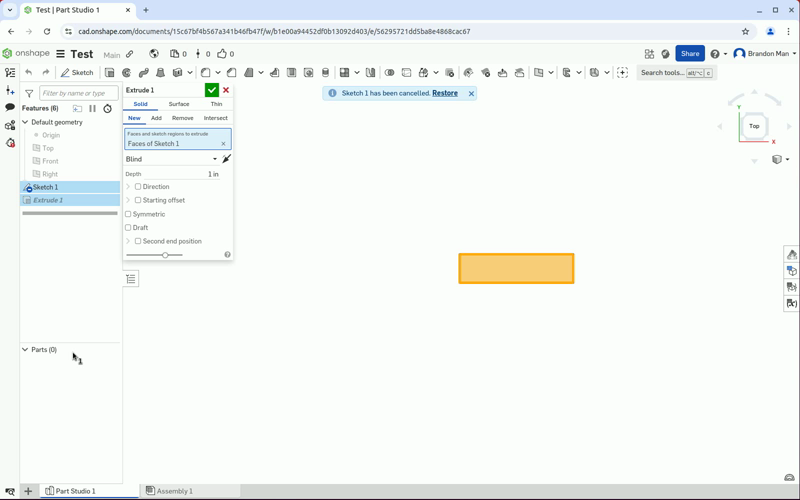
mouse_move(143, 106)
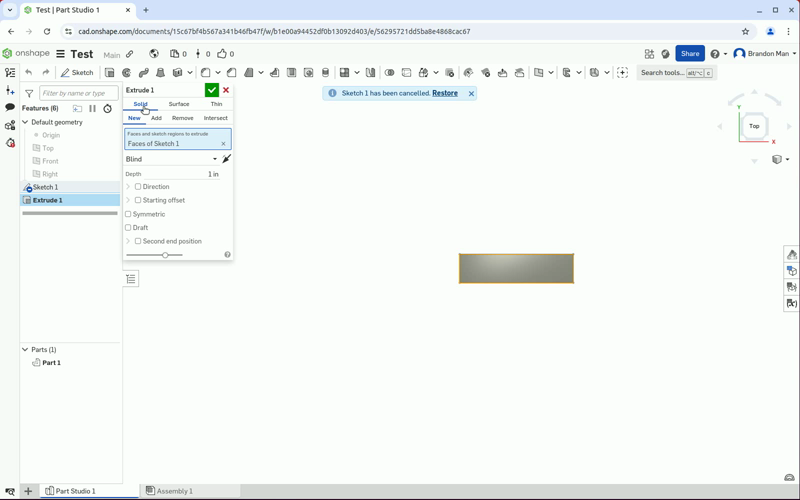
click(143, 106)
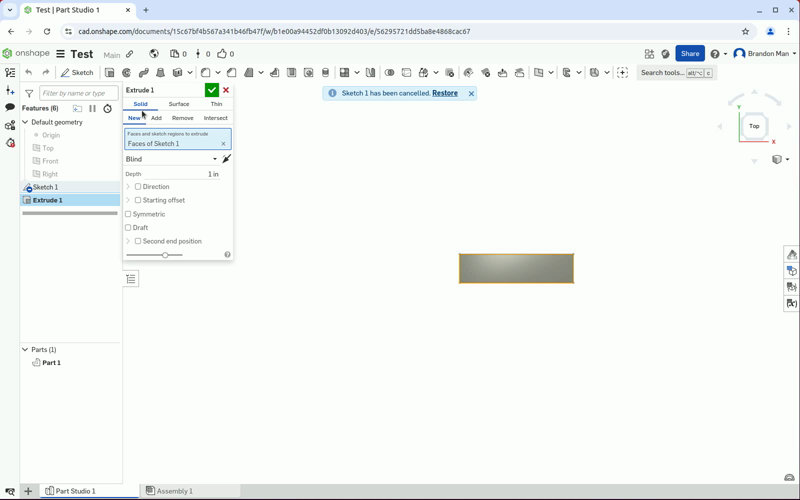
mouse_move(137, 120)
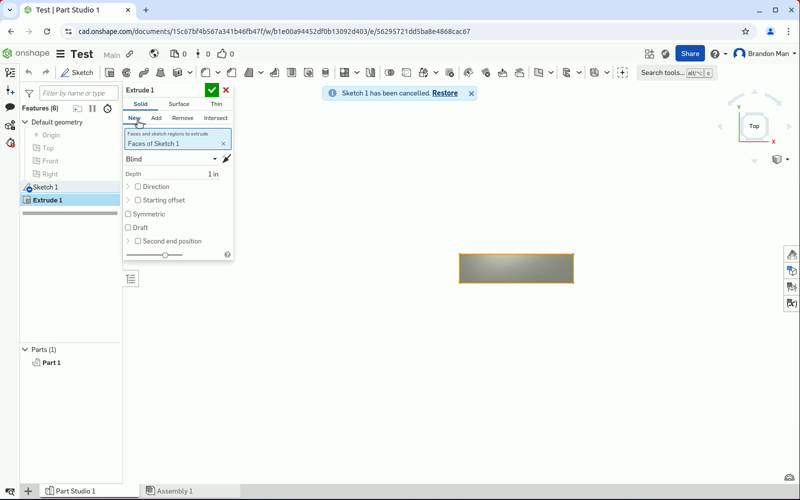
click(137, 120)
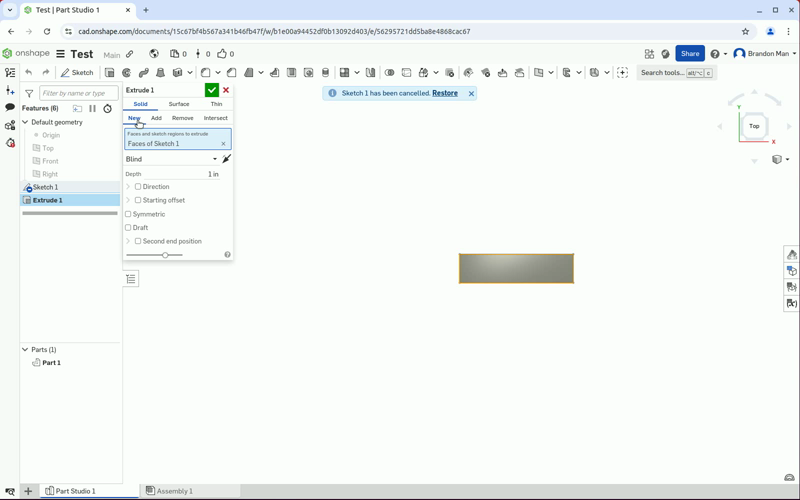
key(tab, 4)
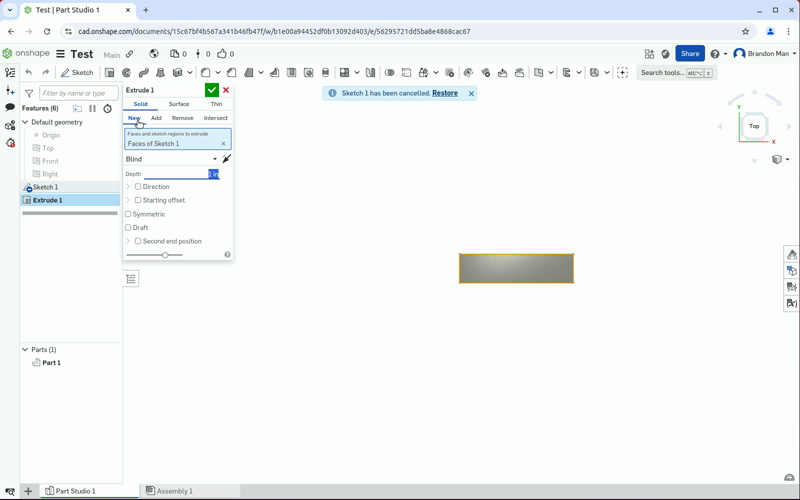
text(5.296)
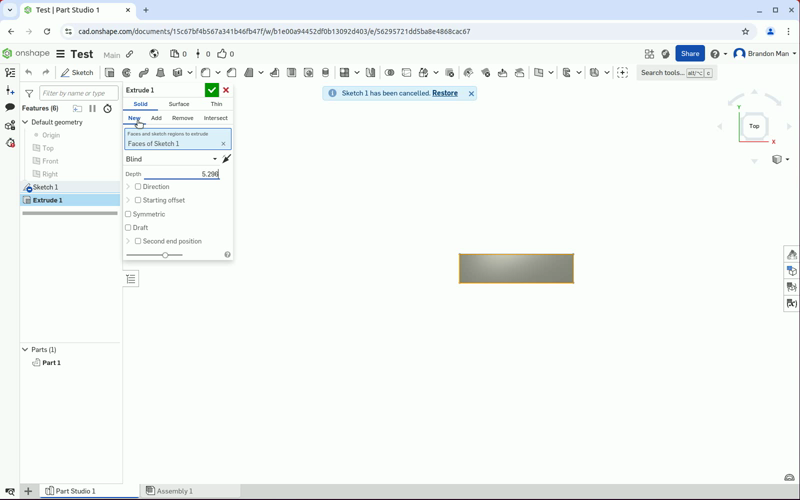
key(enter)
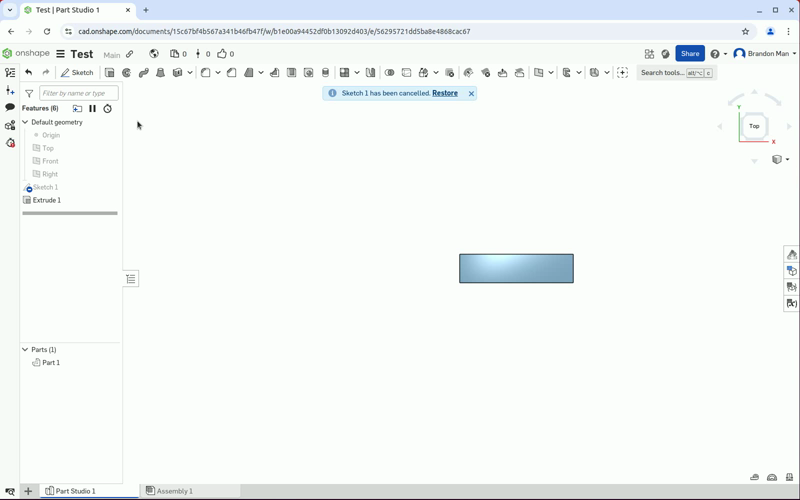
key(shift+h)
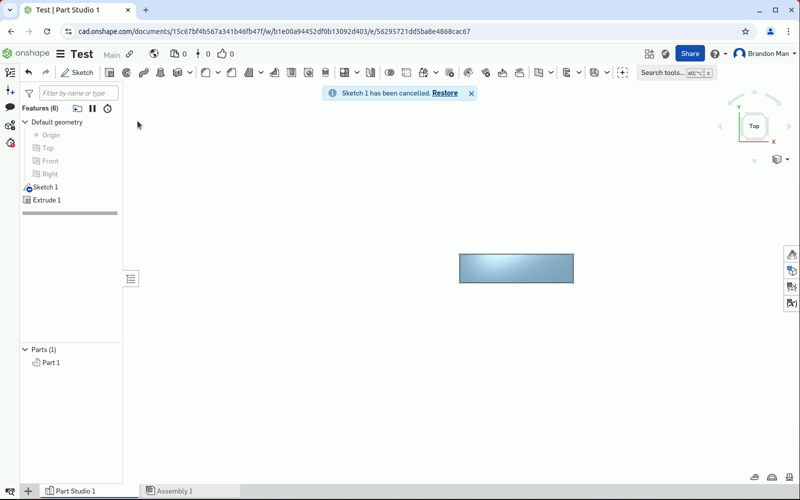
key(shift+h)
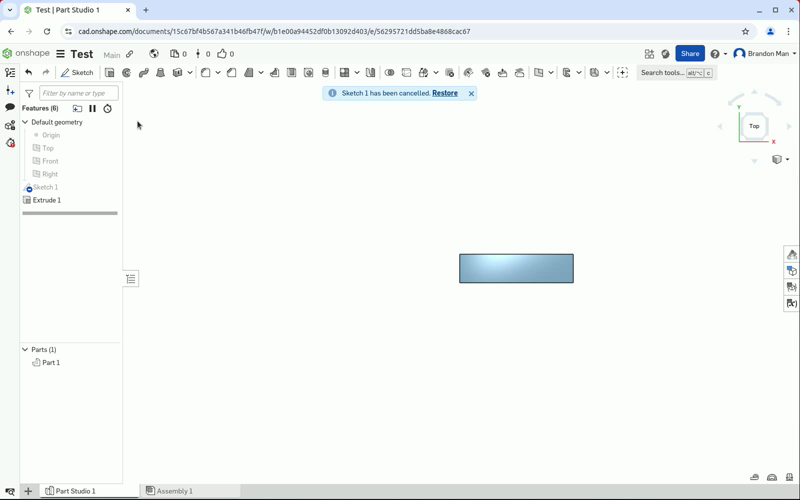
mouse_move(73, 189)
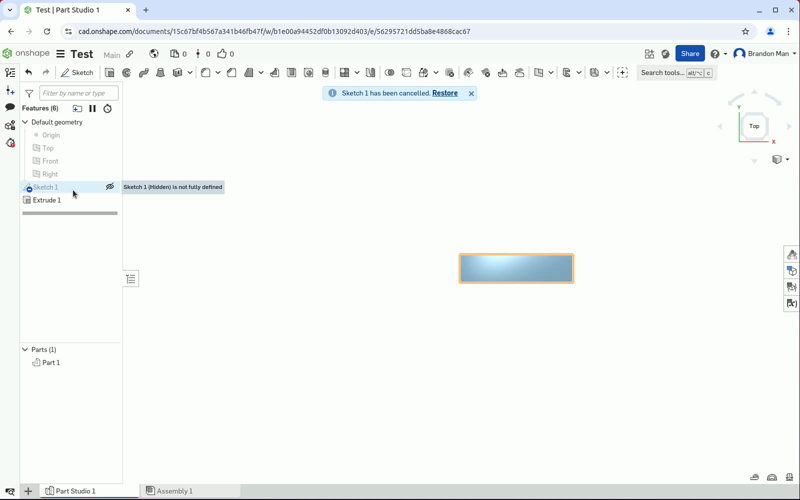
click(73, 189)
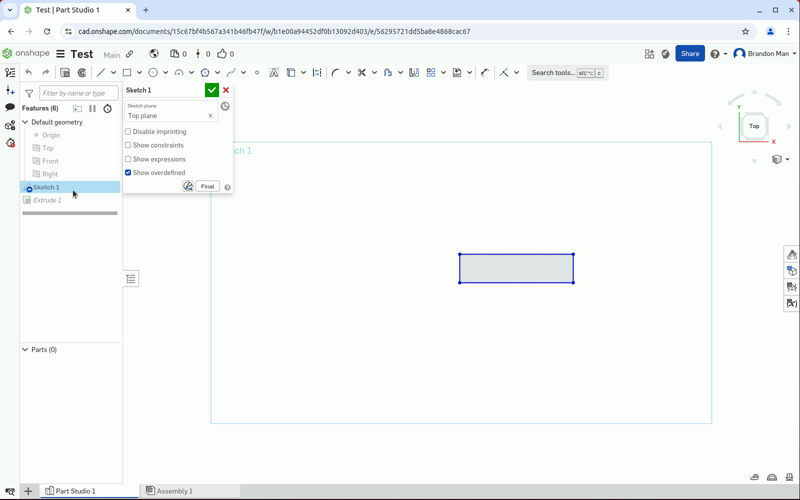
mouse_move(229, 92)
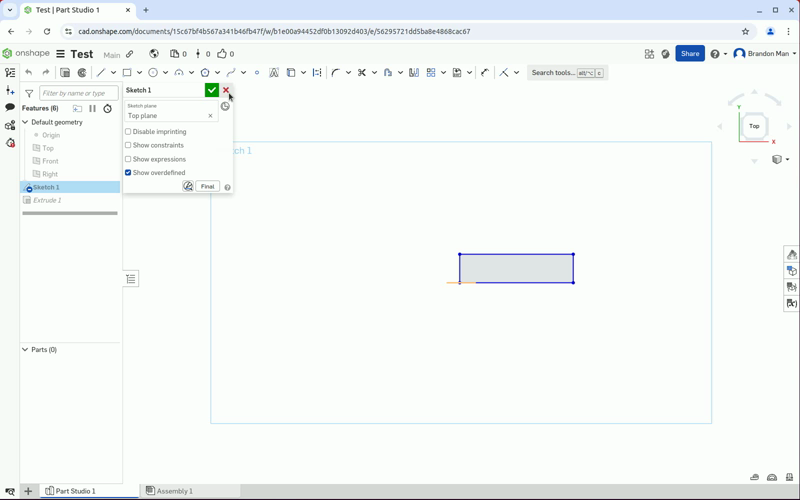
click(229, 92)
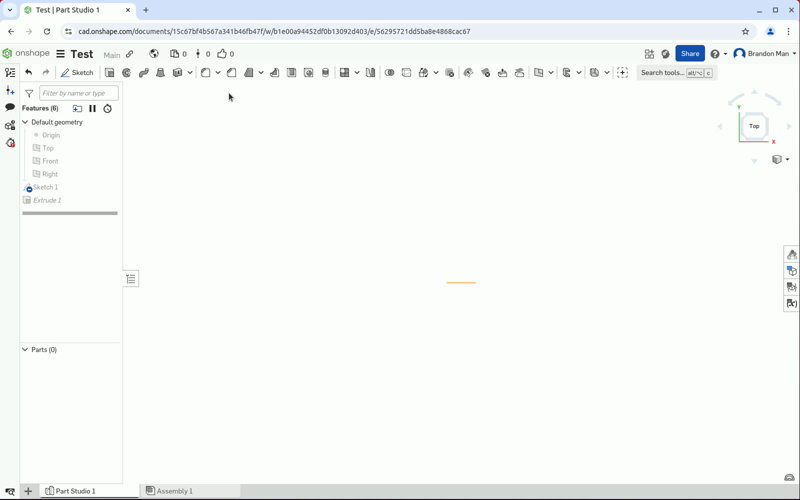
mouse_move(541, 75)
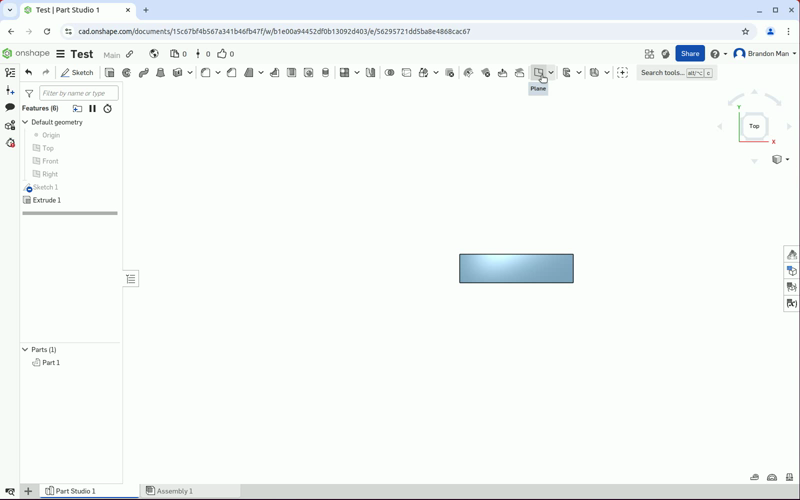
click(541, 75)
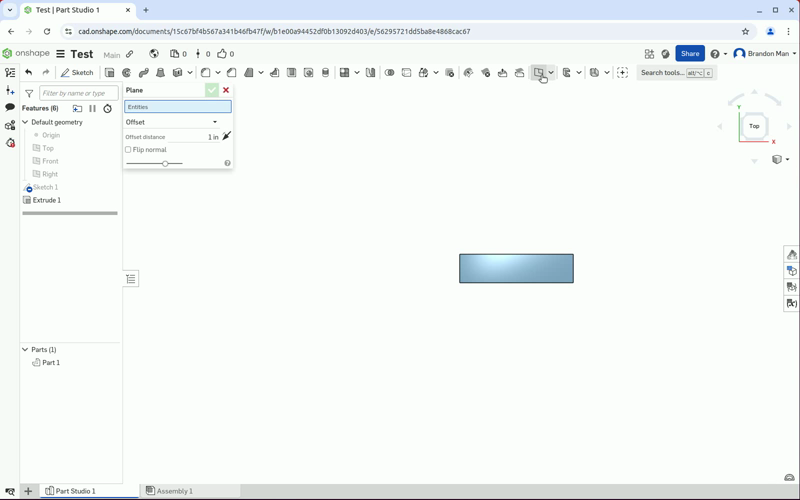
mouse_move(73, 150)
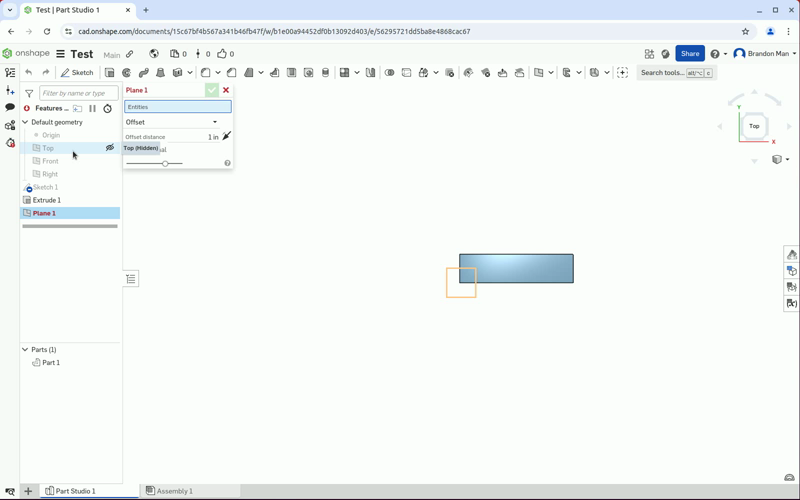
click(73, 150)
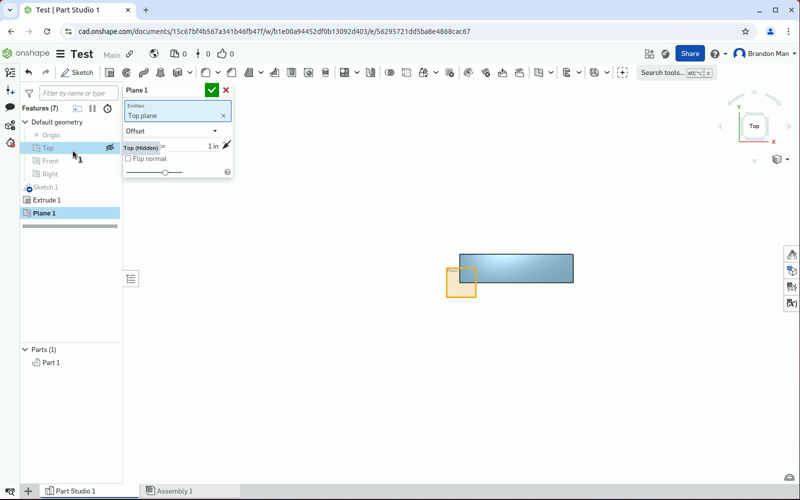
key(tab, 2)
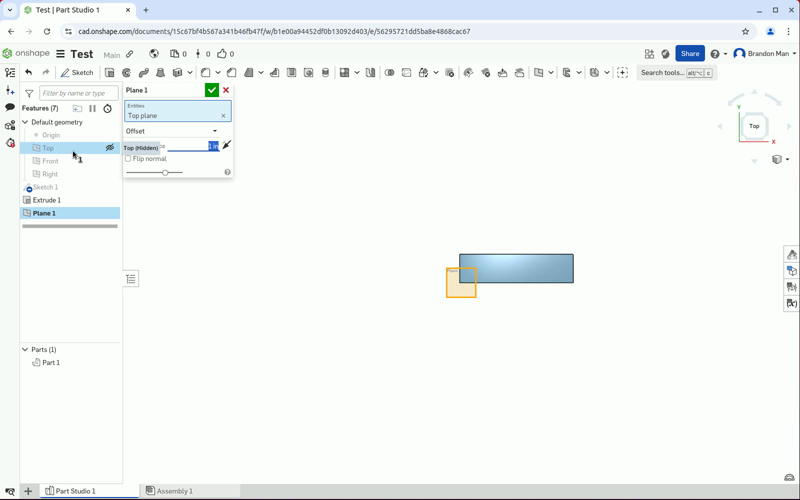
text(5.299)
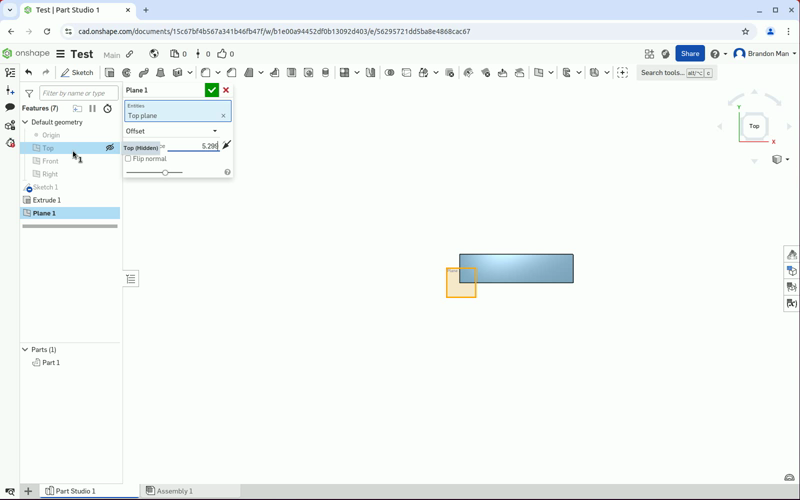
key(enter, 2)
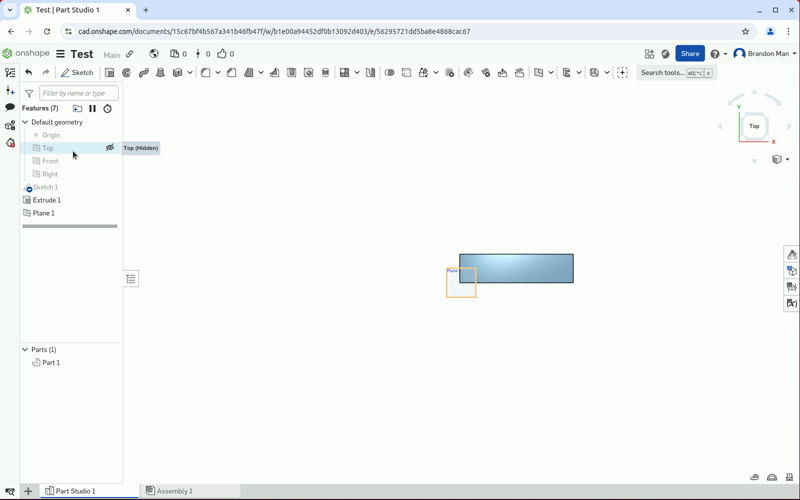
key(shift+s)
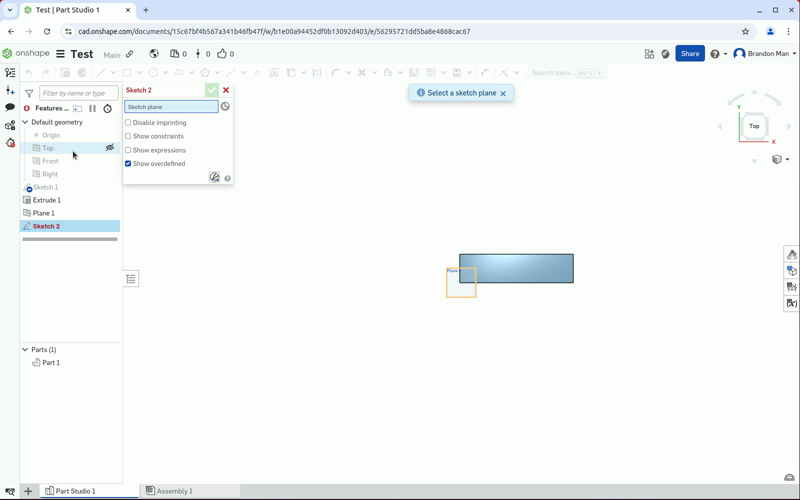
mouse_move(73, 215)
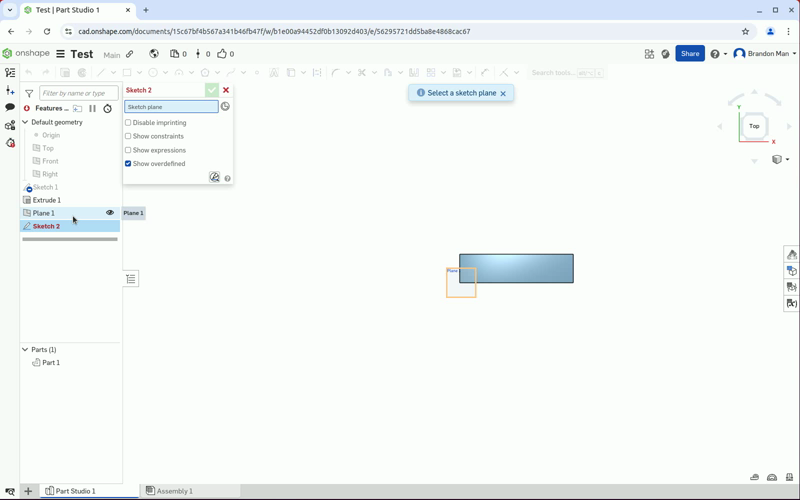
click(73, 215)
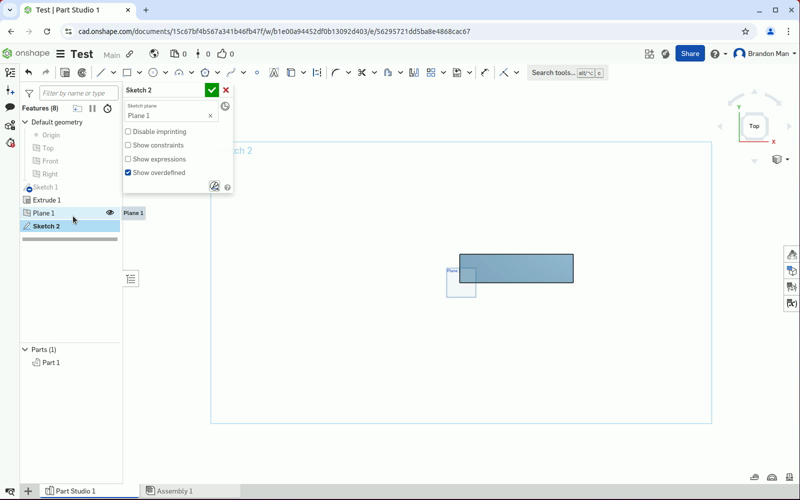
mouse_move(73, 352)
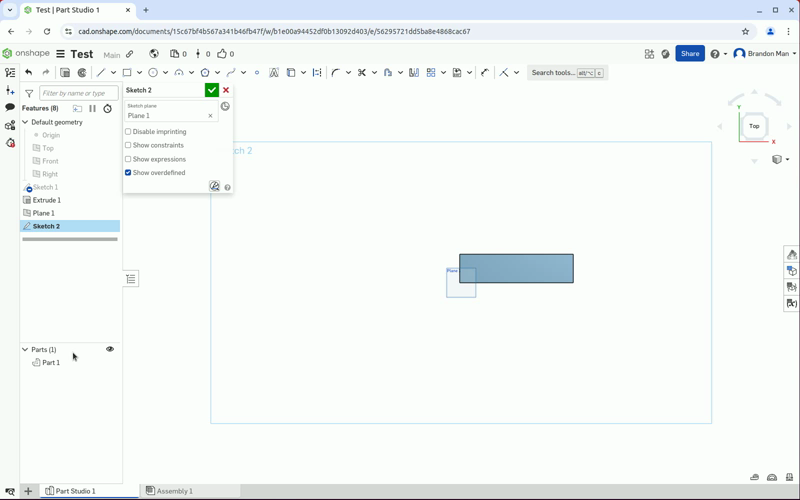
key(y)
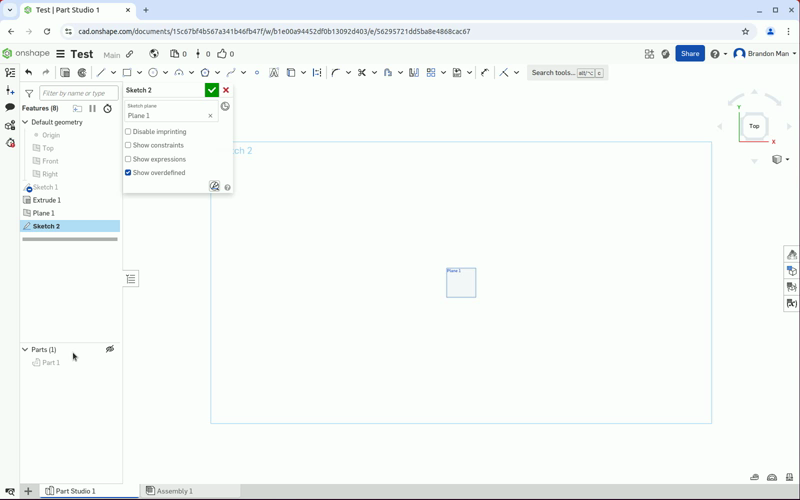
key(l)
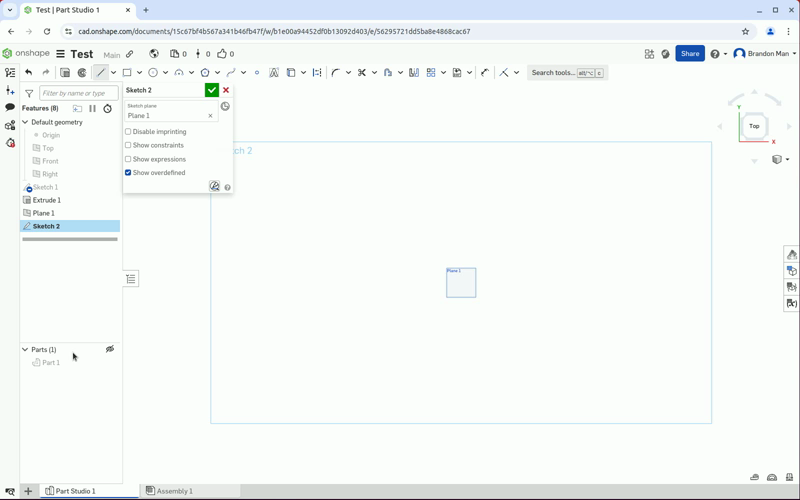
key_down(shift)
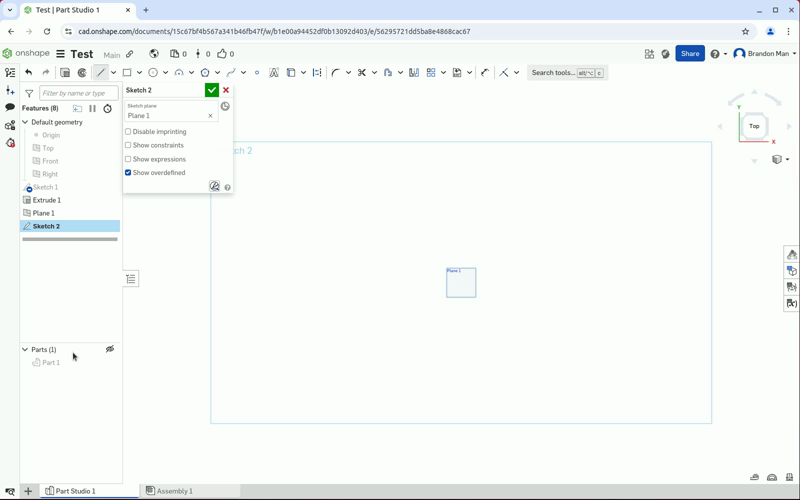
mouse_move(461, 279)
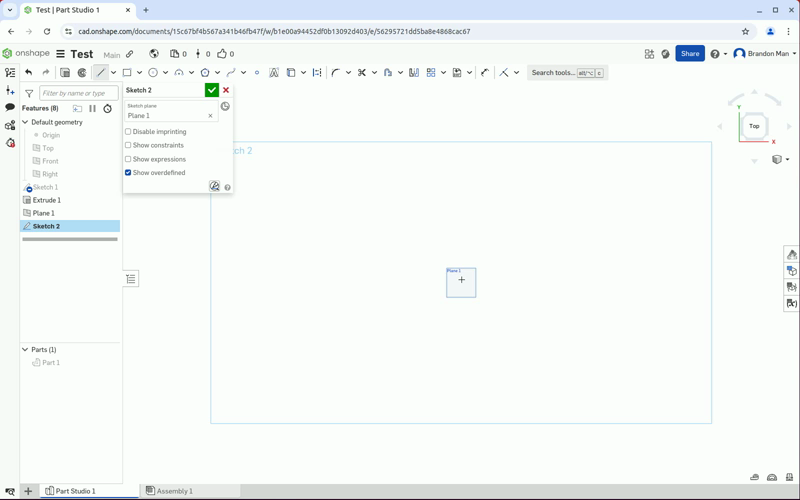
click(461, 279)
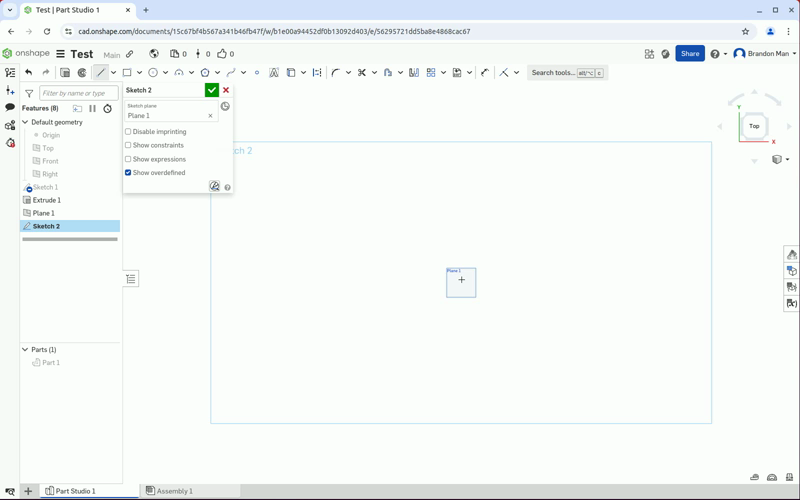
key_up(shift)
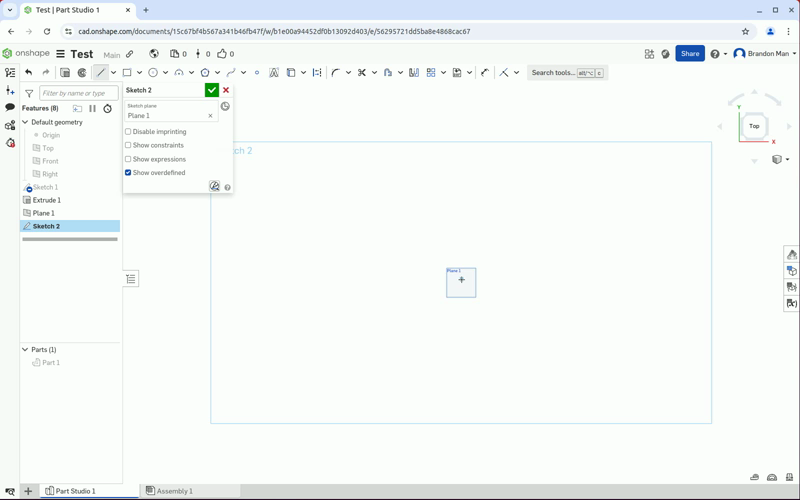
key_down(shift)
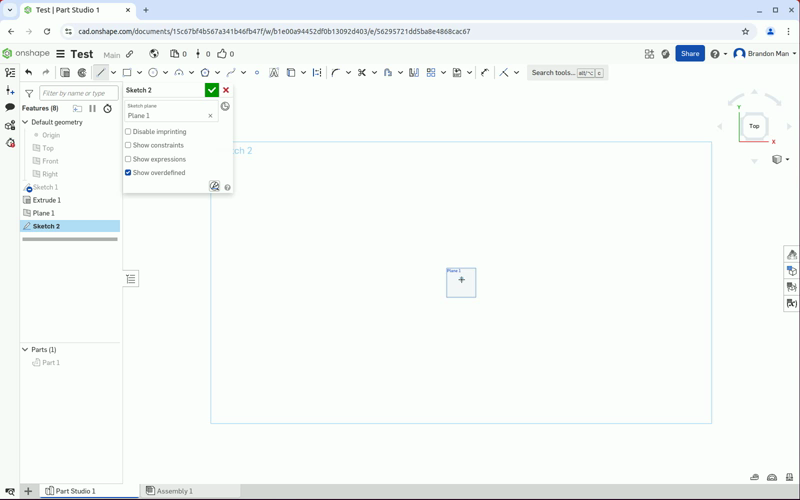
mouse_move(492, 279)
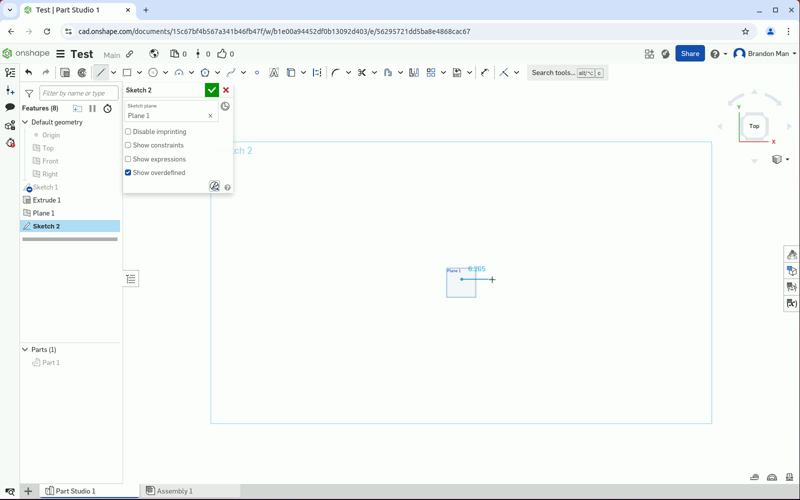
mouse_move(519, 279)
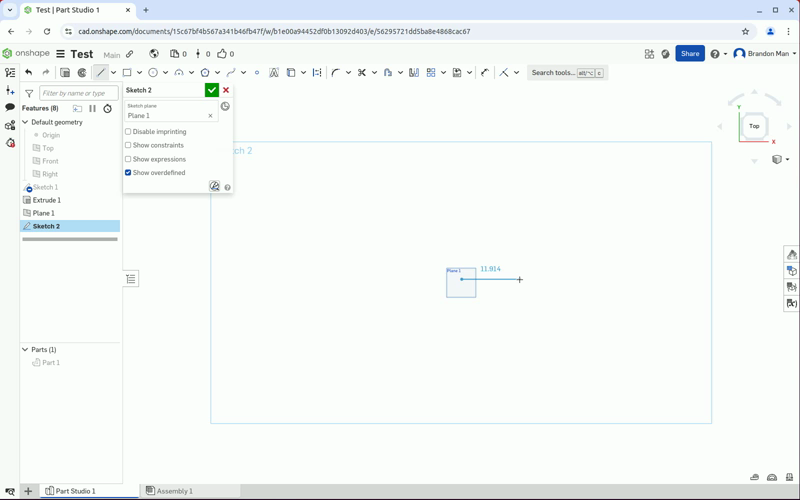
click(519, 279)
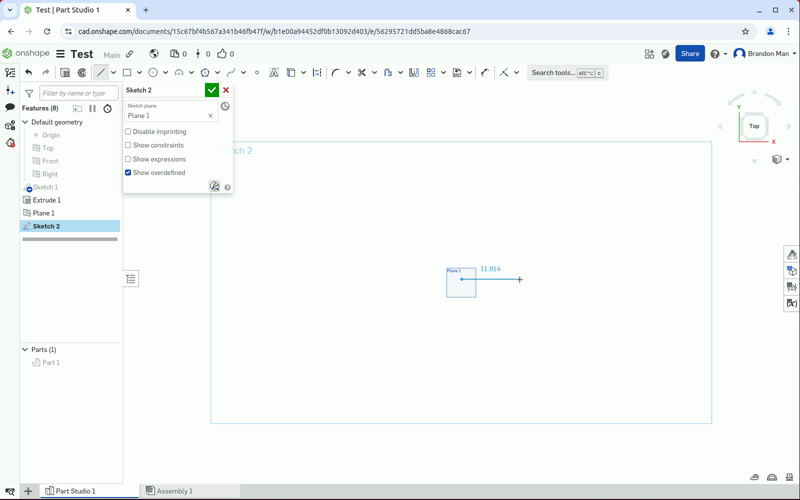
key_up(shift)
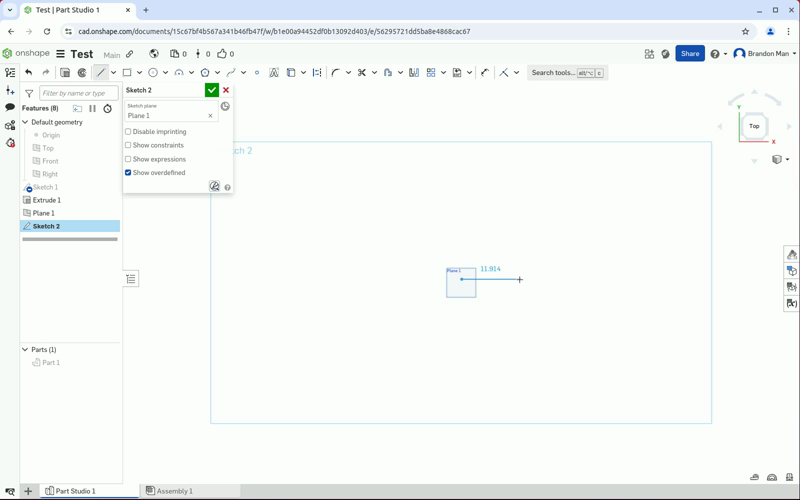
key_down(shift)
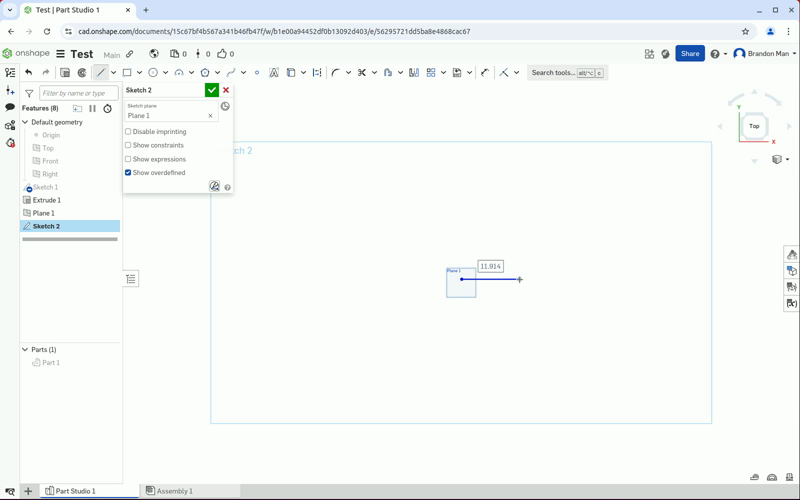
mouse_move(549, 279)
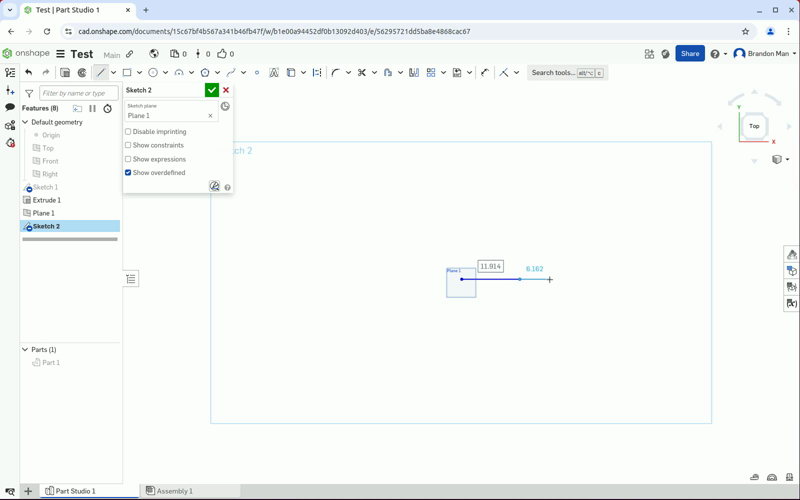
mouse_move(519, 256)
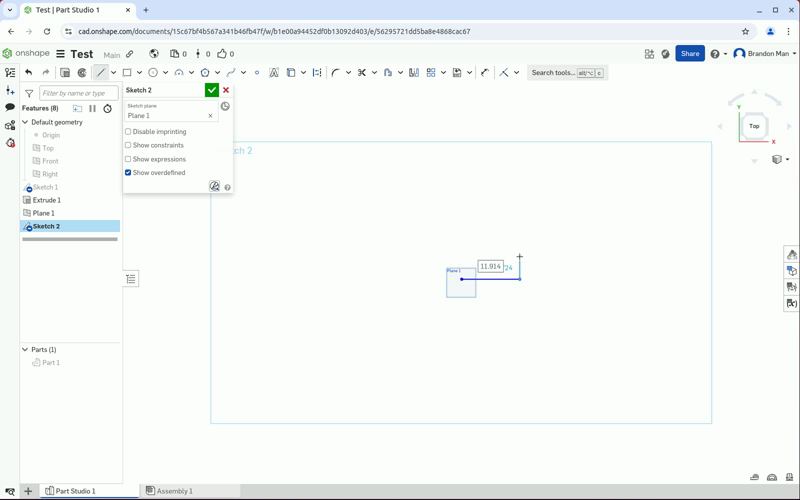
click(519, 256)
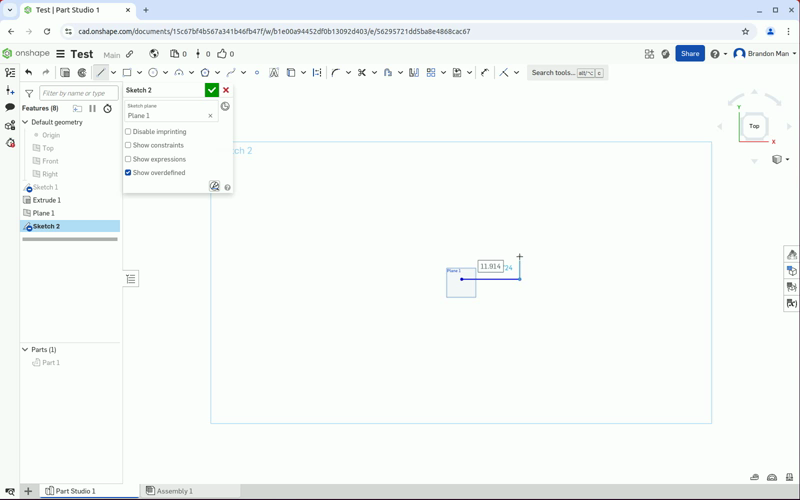
key_up(shift)
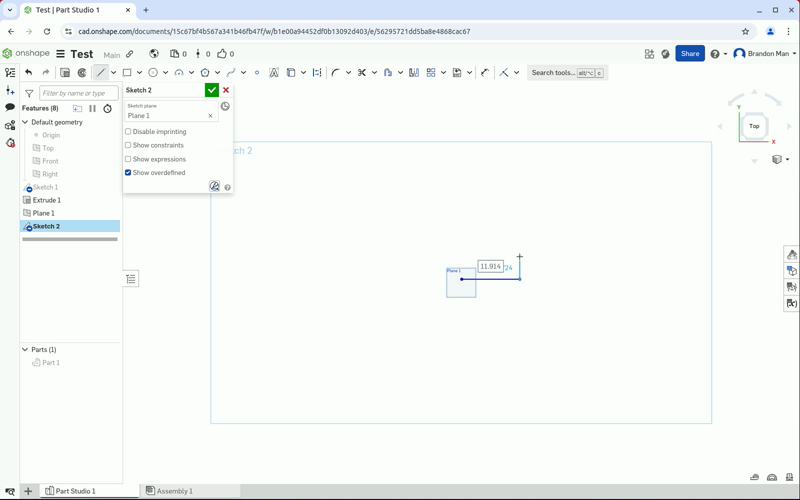
key_down(shift)
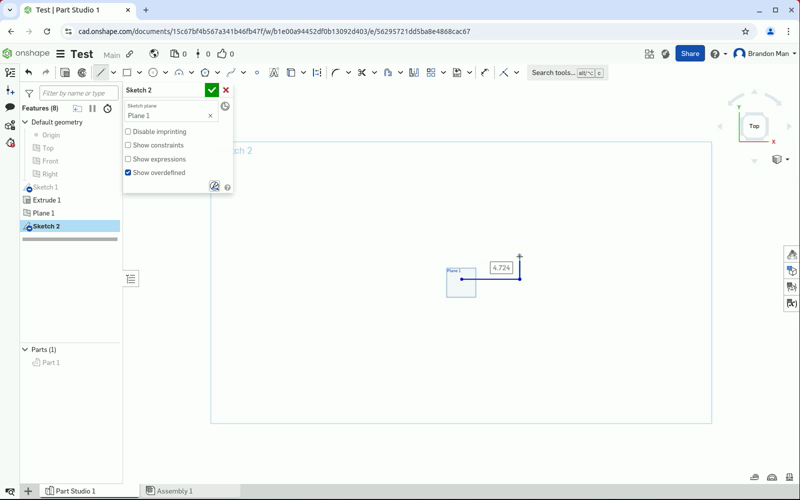
mouse_move(549, 256)
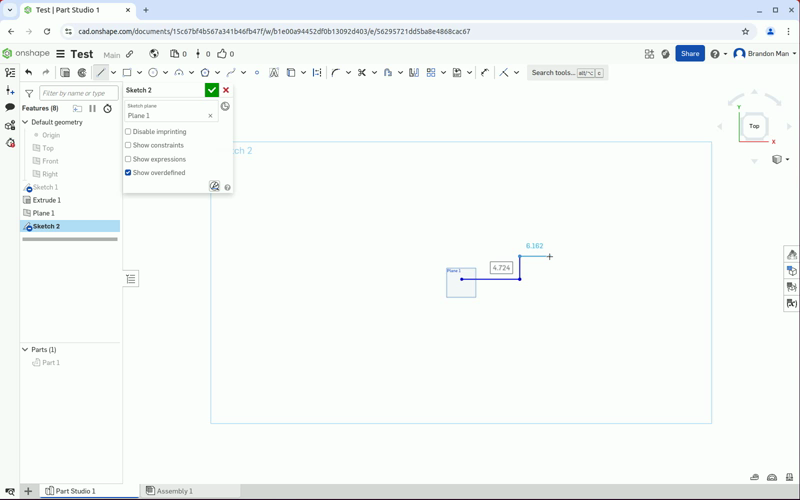
mouse_move(461, 256)
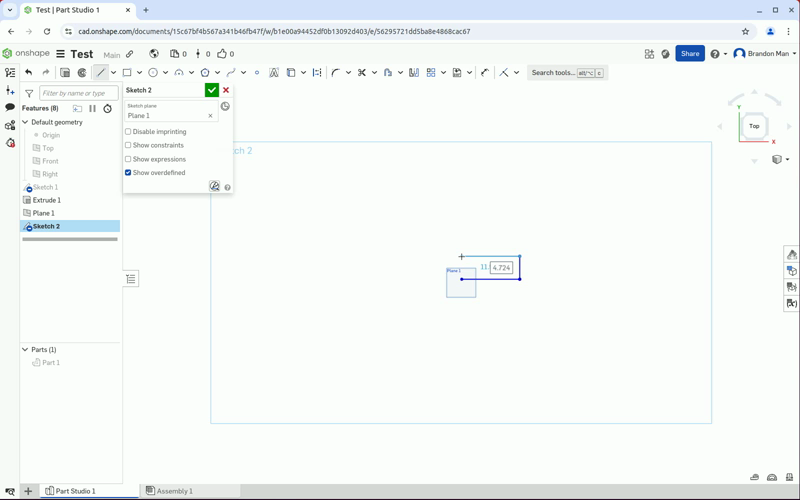
click(461, 256)
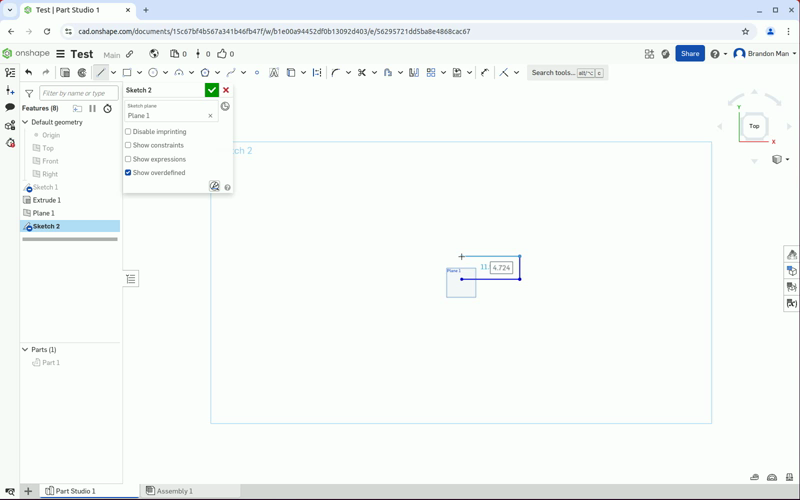
key_up(shift)
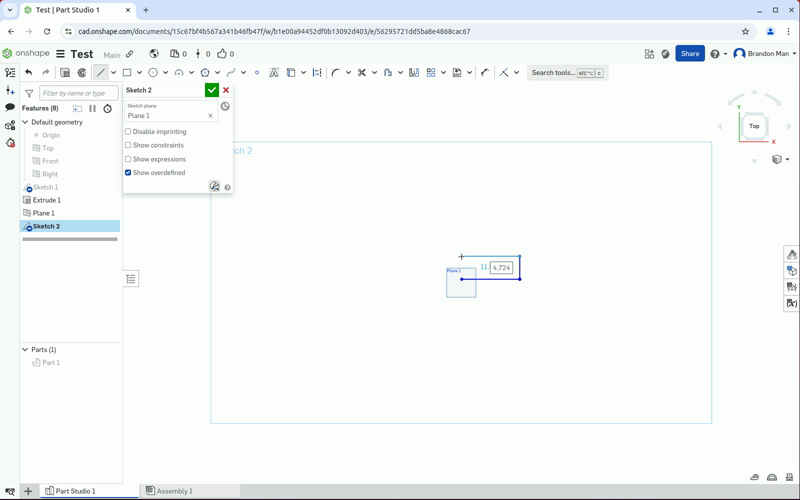
mouse_move(492, 256)
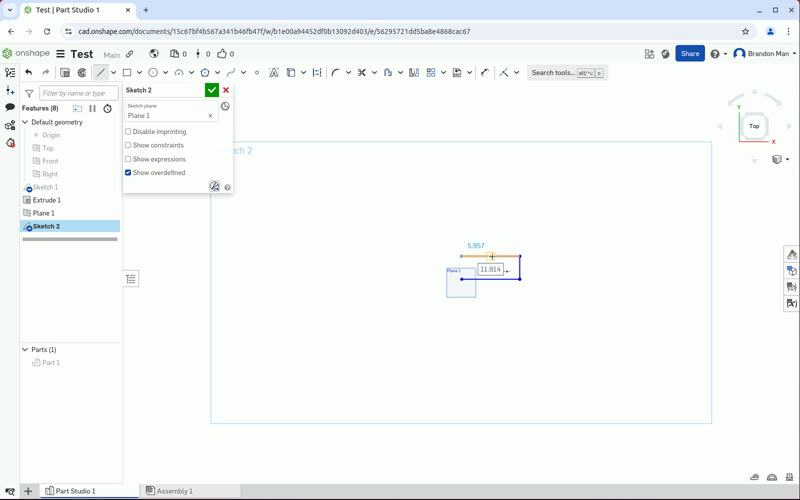
key_down(shift)
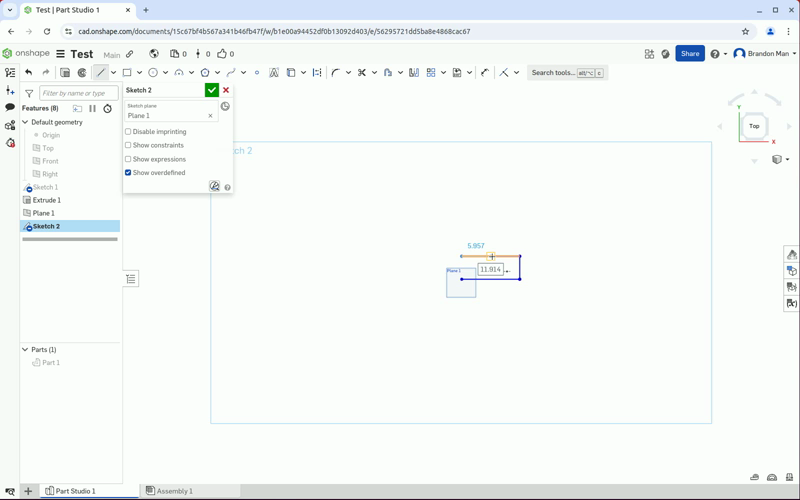
mouse_move(461, 279)
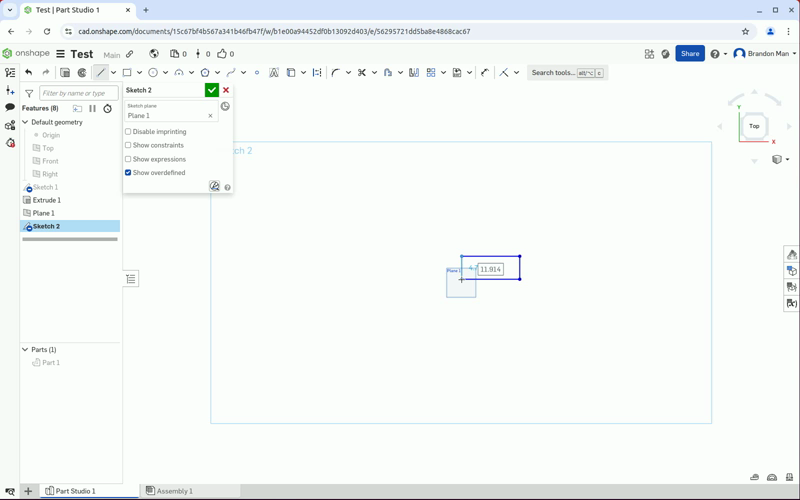
key_up(shift)
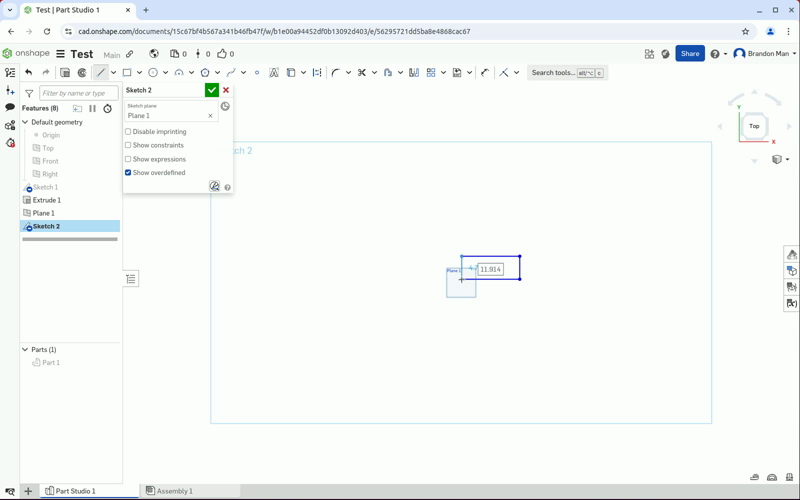
click(461, 279)
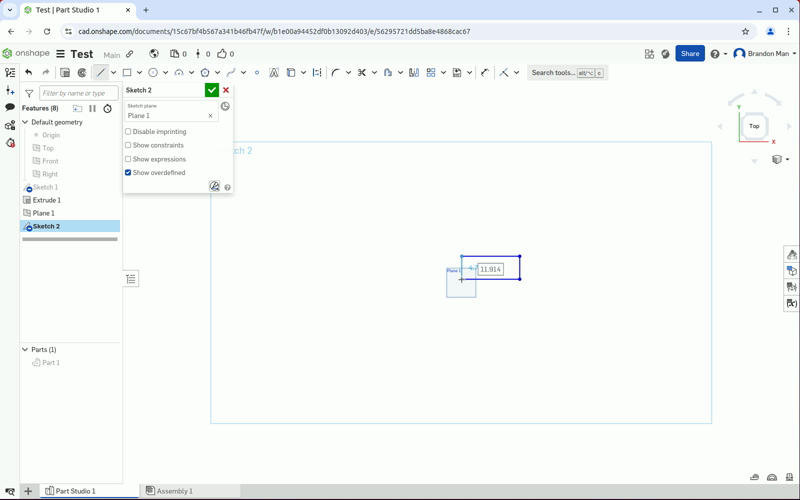
key(esc)
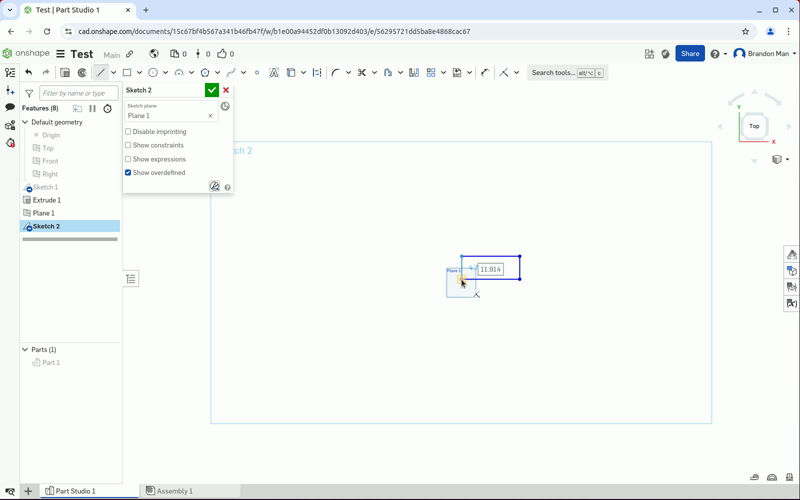
mouse_move(474, 276)
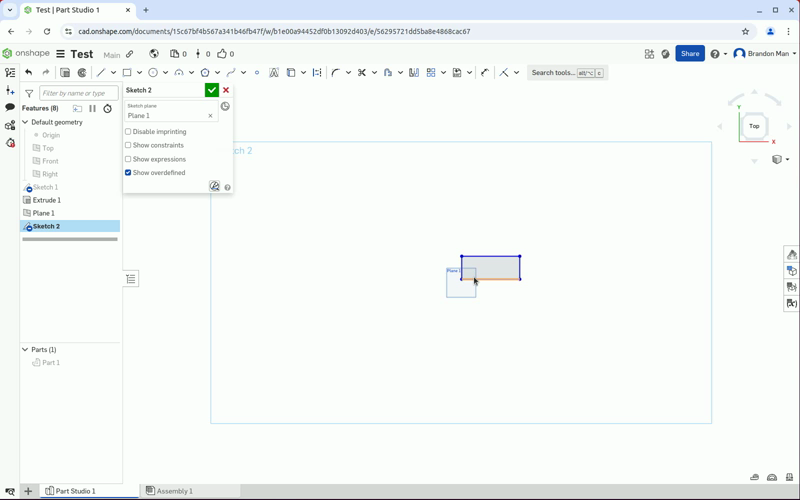
scroll(6)
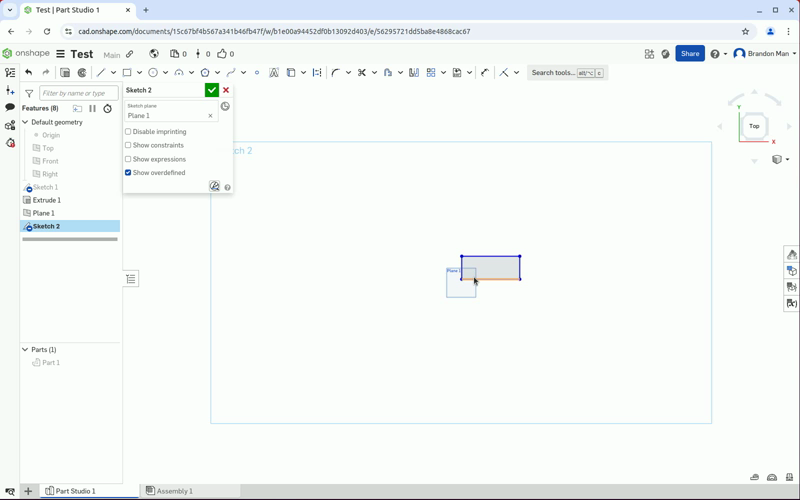
scroll(6)
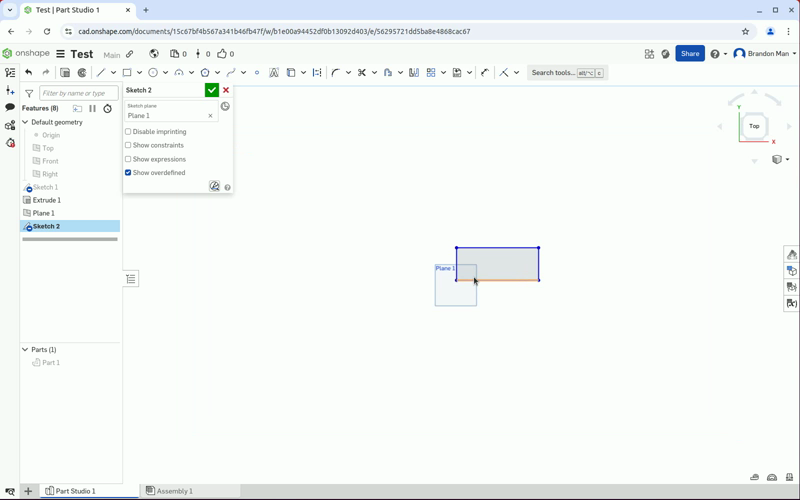
scroll(6)
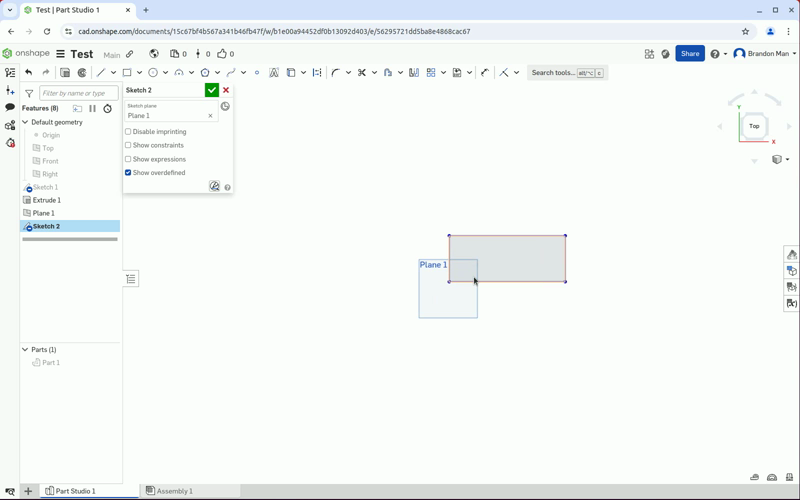
scroll(6)
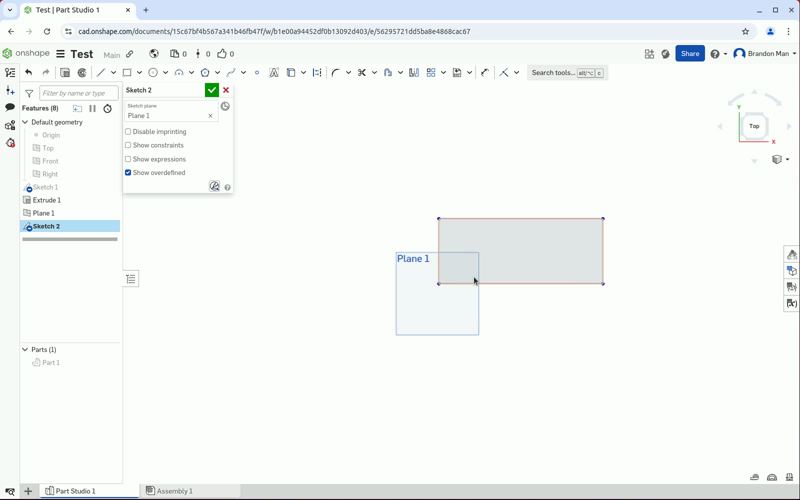
scroll(6)
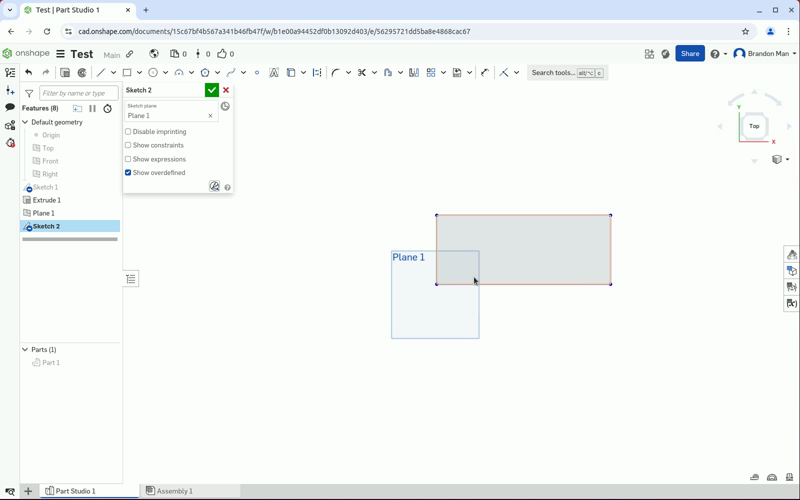
scroll(6)
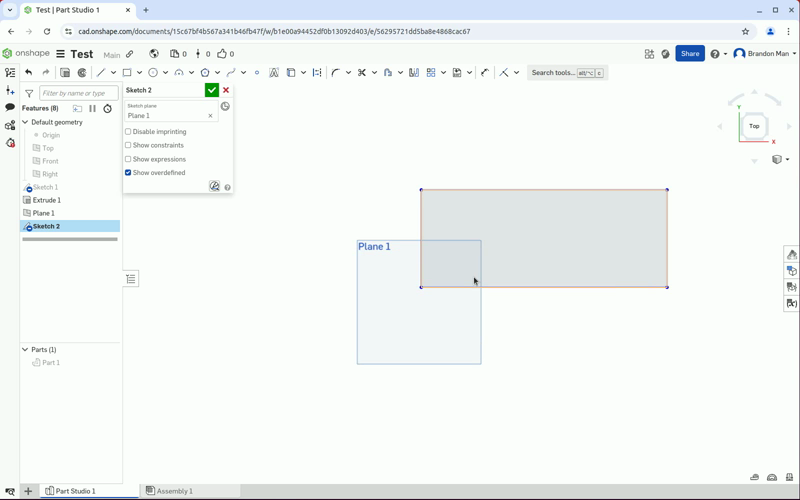
scroll(6)
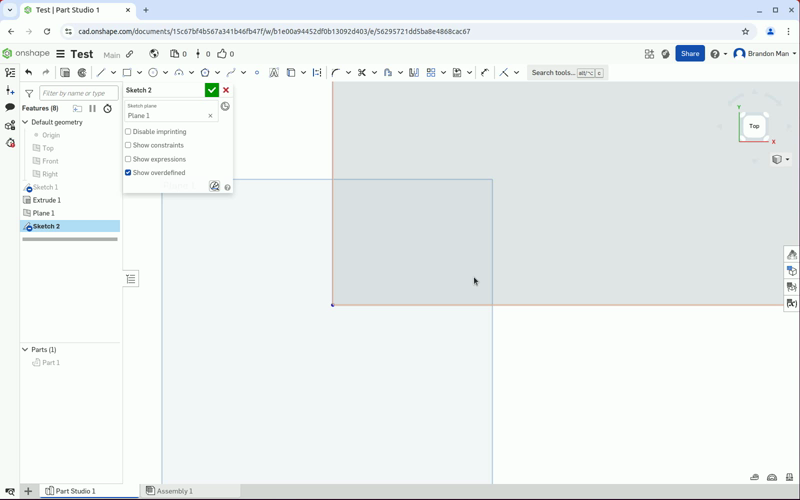
click(474, 276)
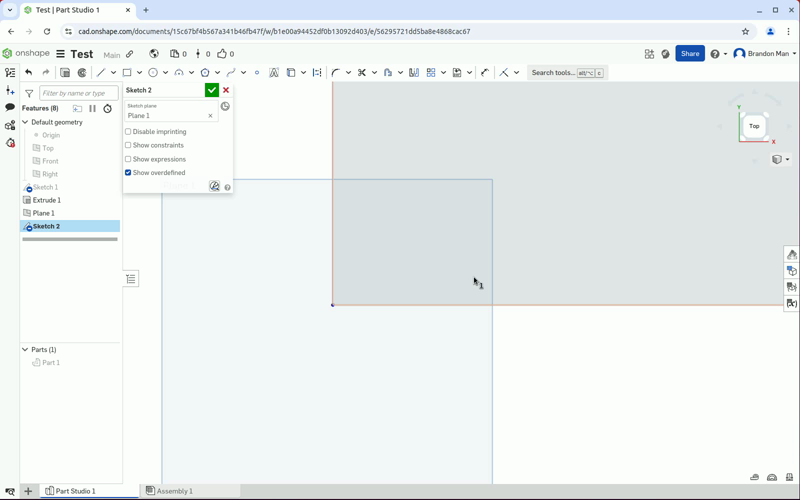
scroll(-6)
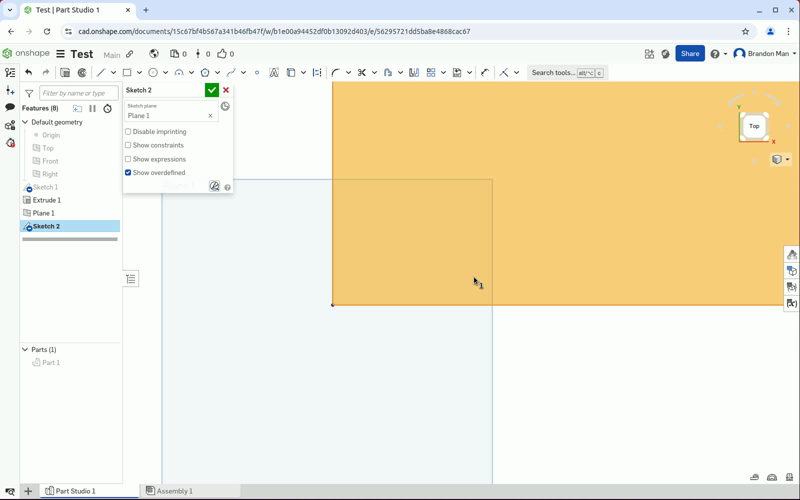
scroll(-6)
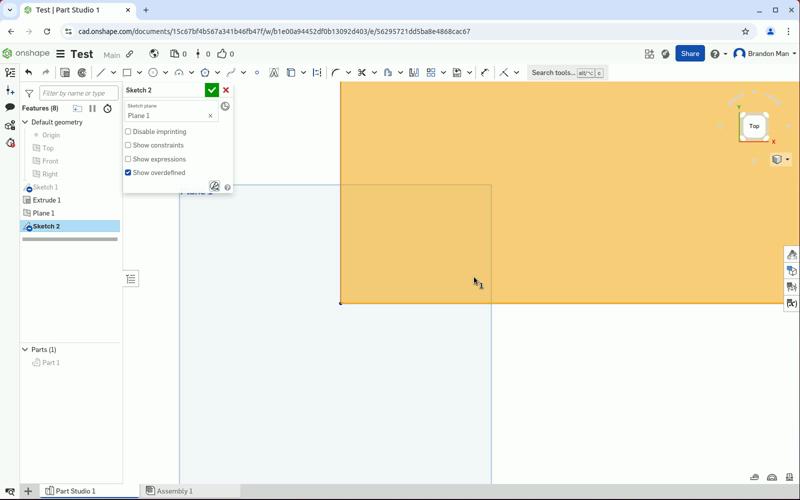
scroll(-6)
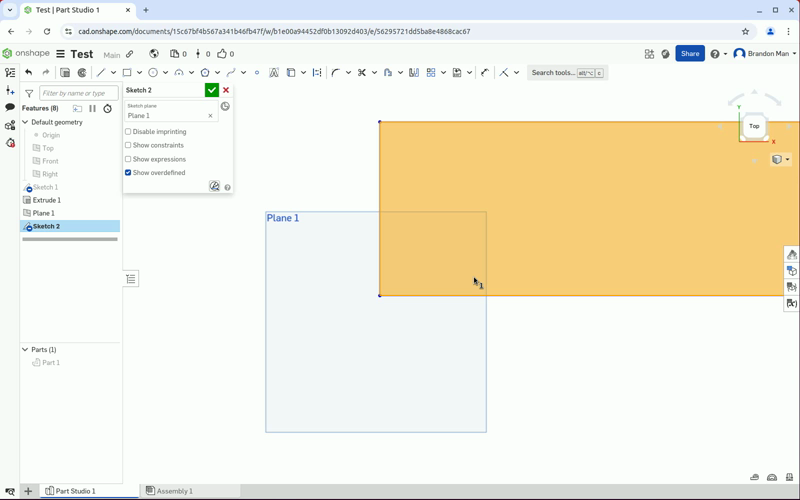
scroll(-6)
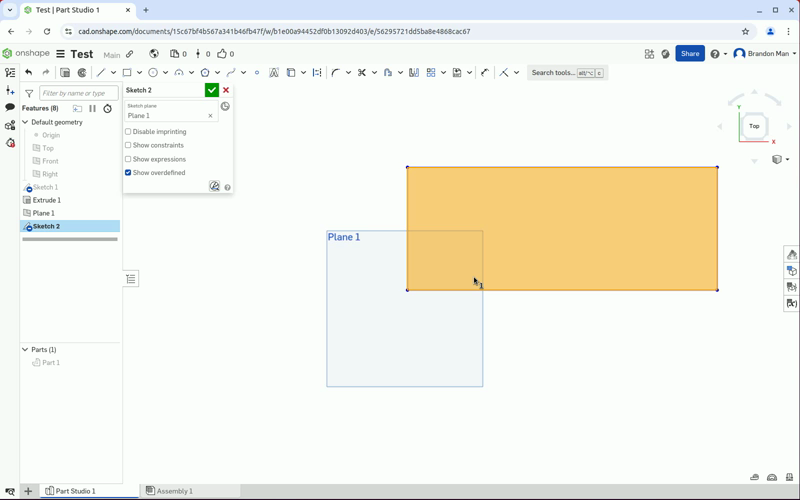
scroll(-6)
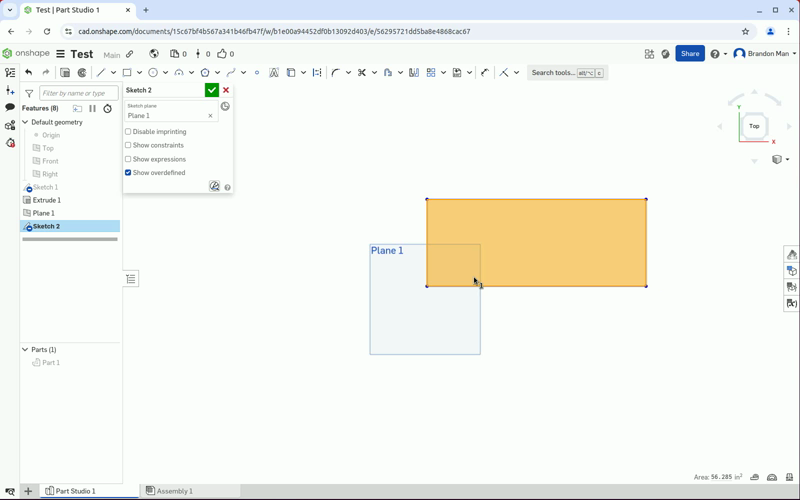
scroll(-6)
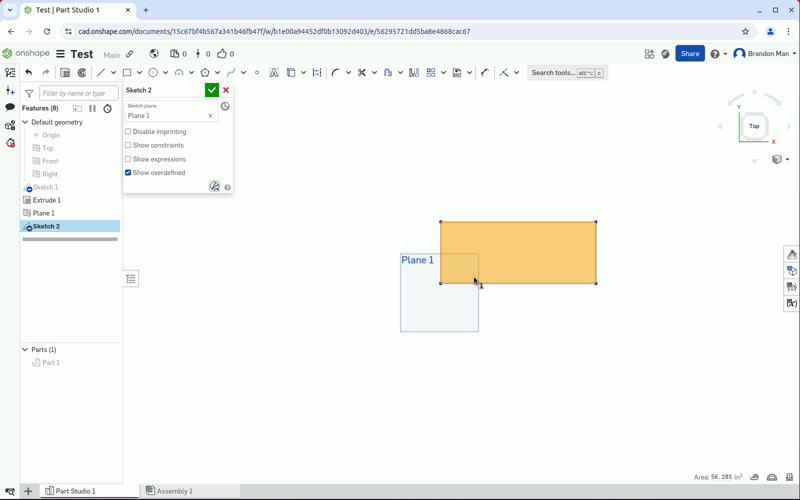
scroll(-6)
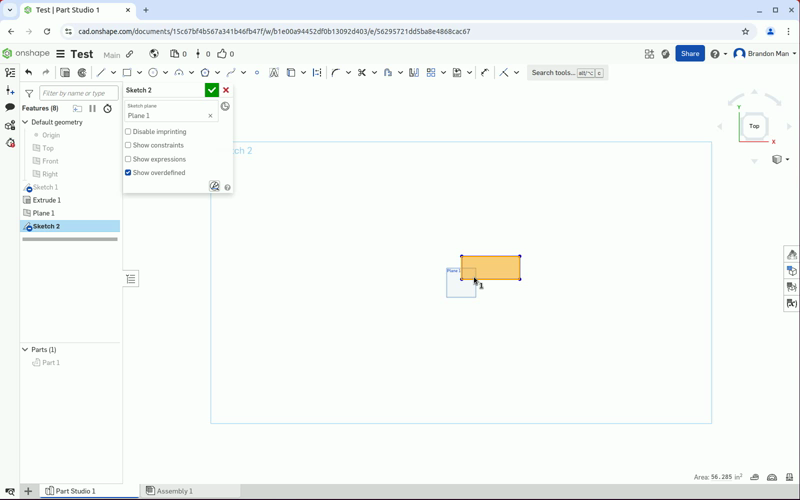
mouse_move(73, 352)
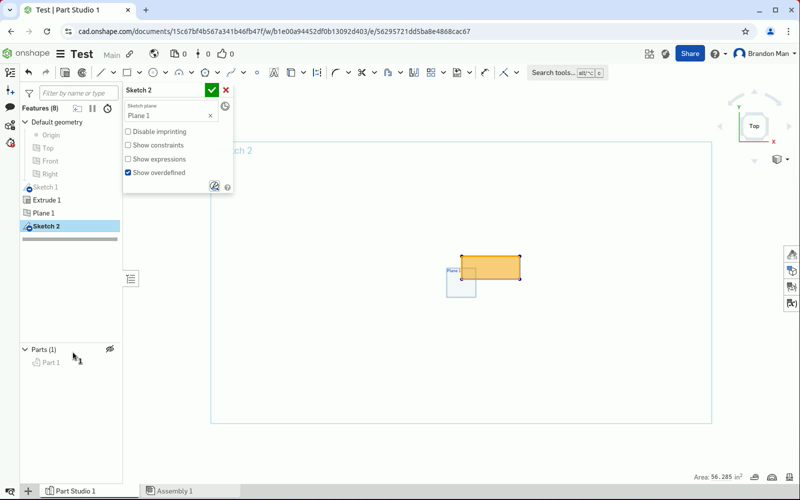
key(shift+y)
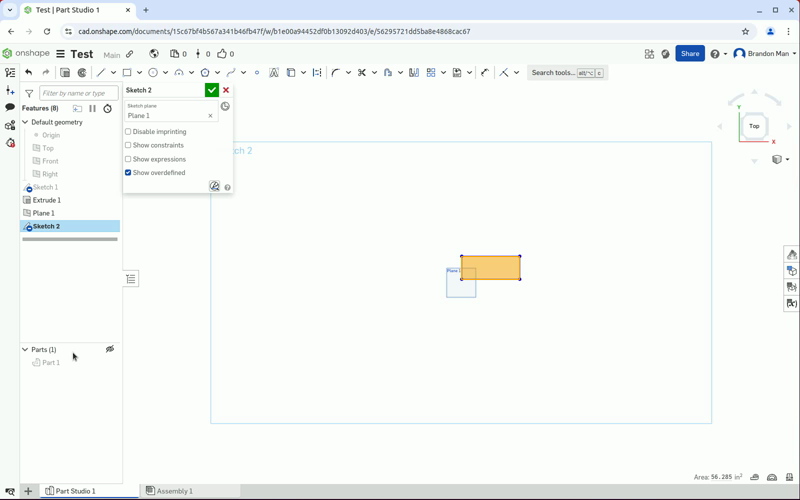
key(shift+e)
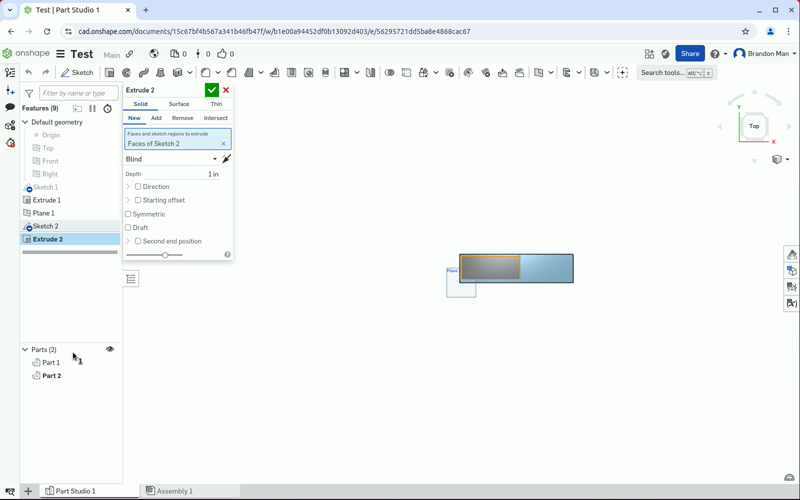
mouse_move(143, 106)
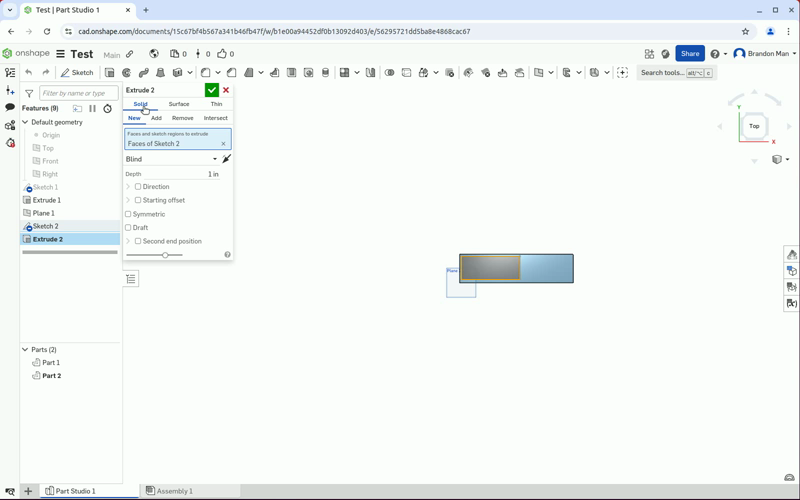
click(143, 106)
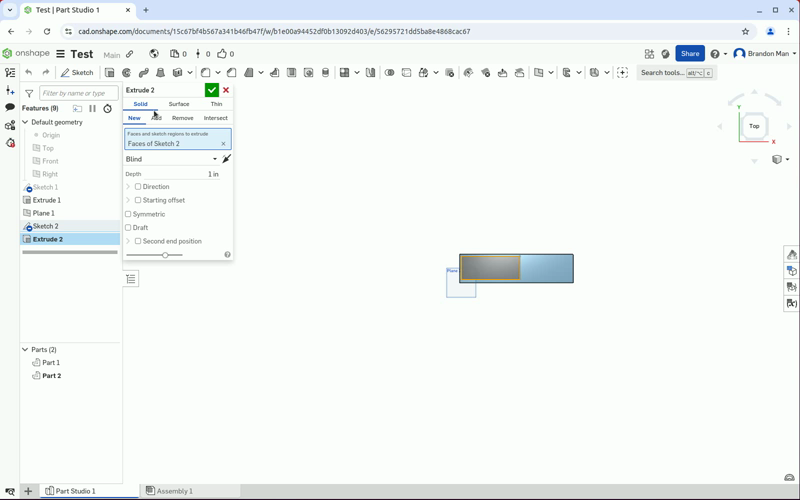
mouse_move(186, 120)
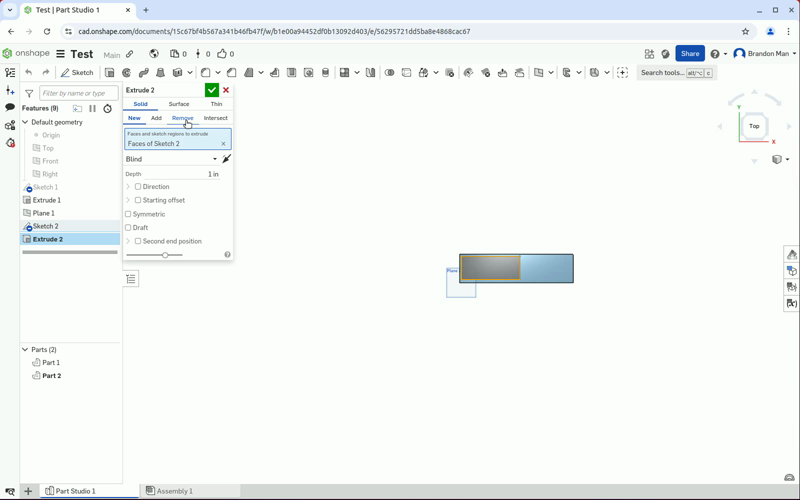
click(186, 120)
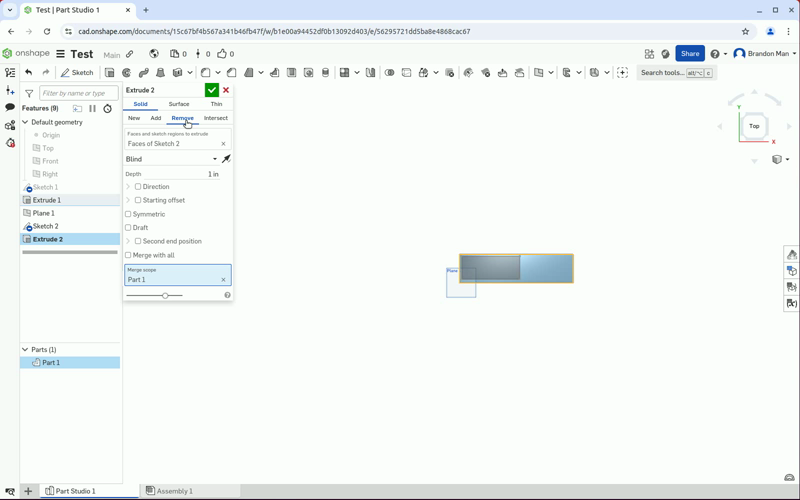
key(tab, 4)
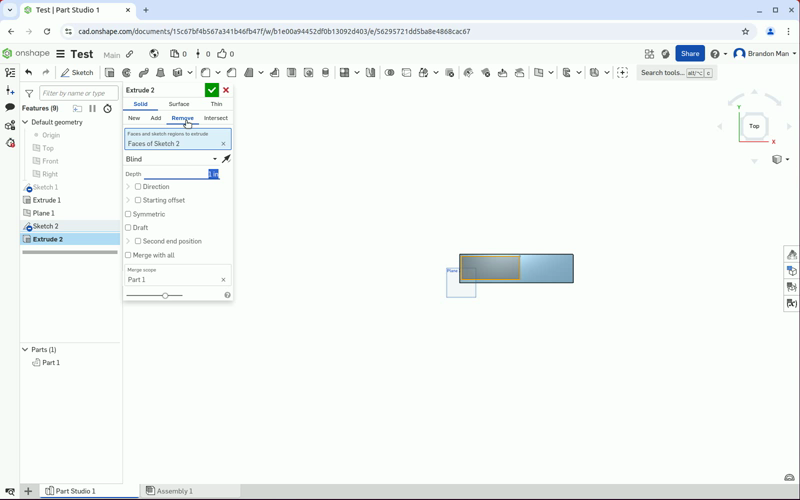
text(2.407)
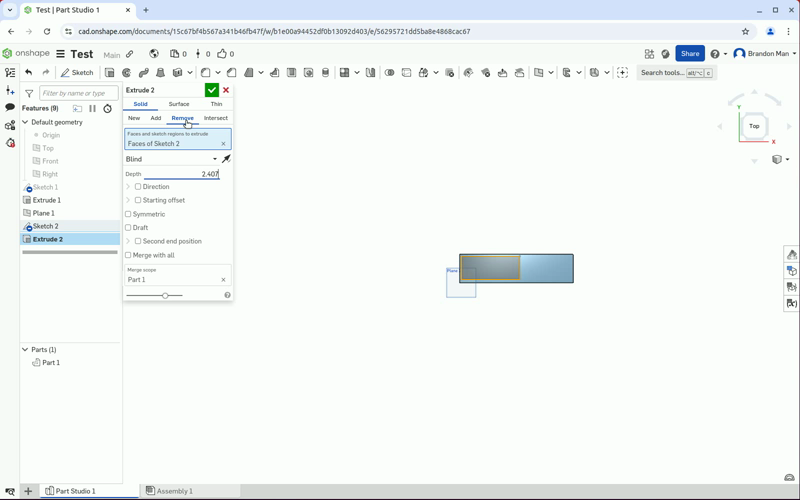
key(tab, 6)
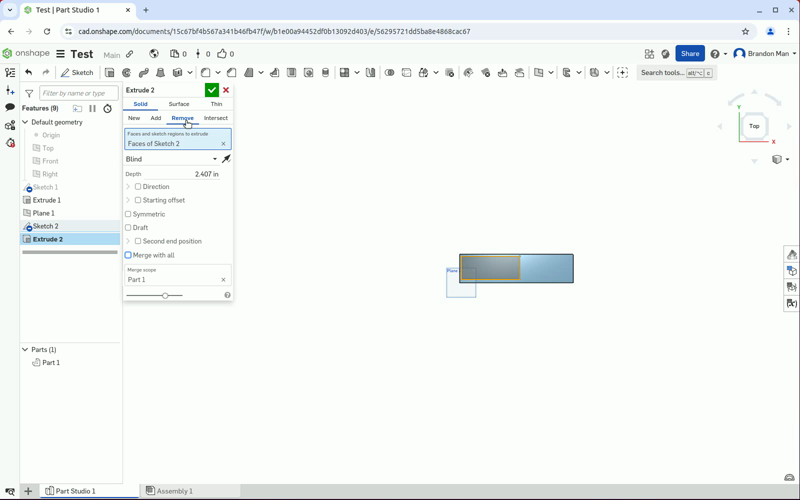
key(space)
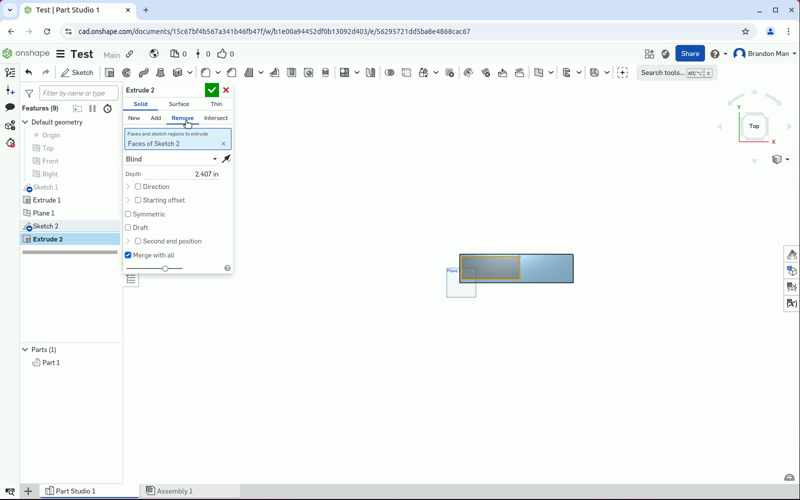
key(enter)
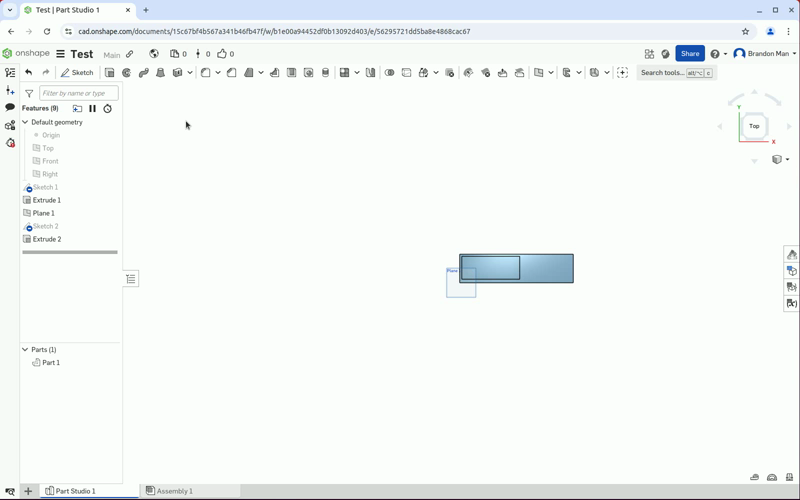
key(shift+h)
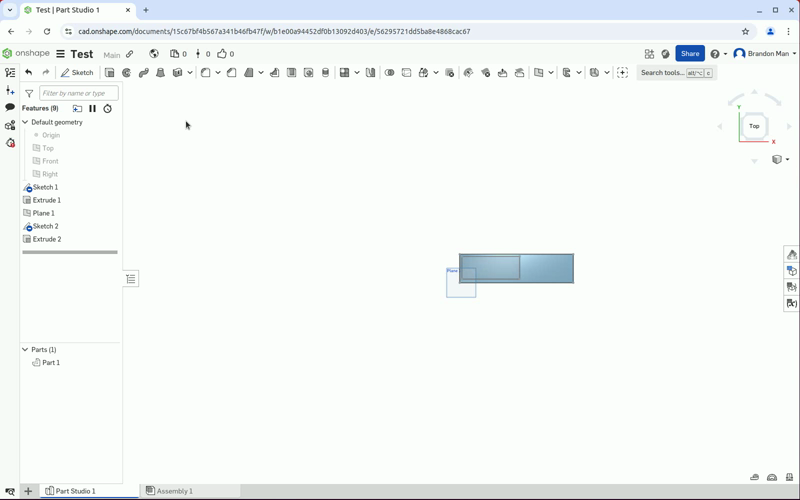
key(shift+h)
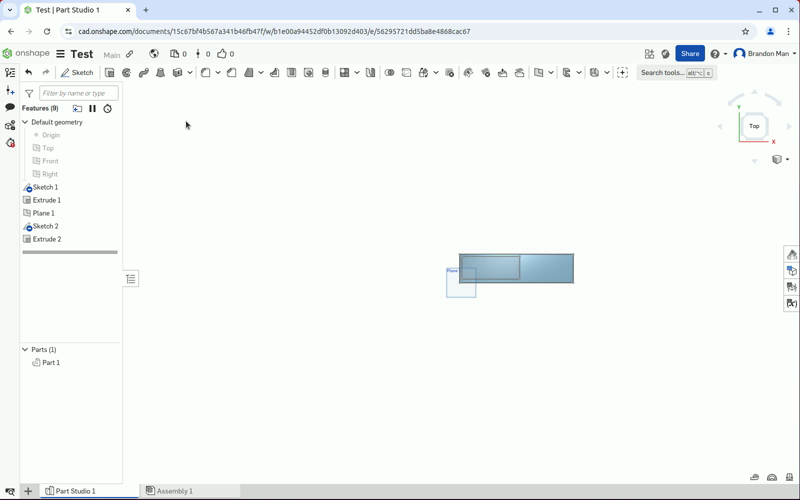
key(shift+7)
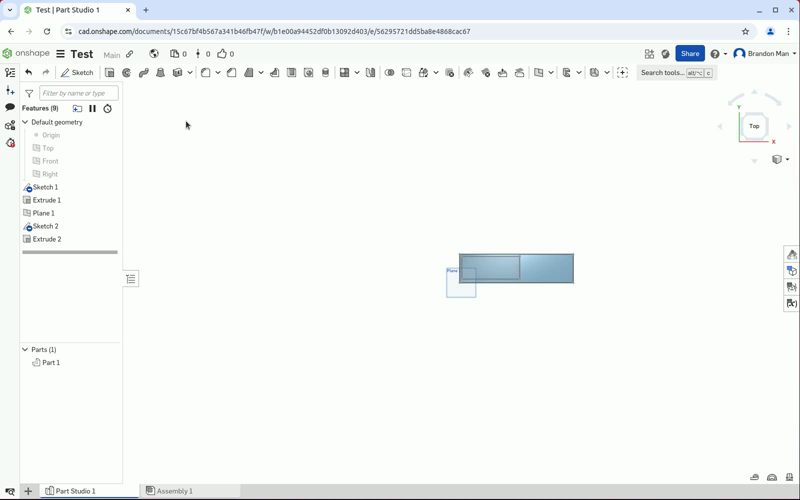
key(up, 3)
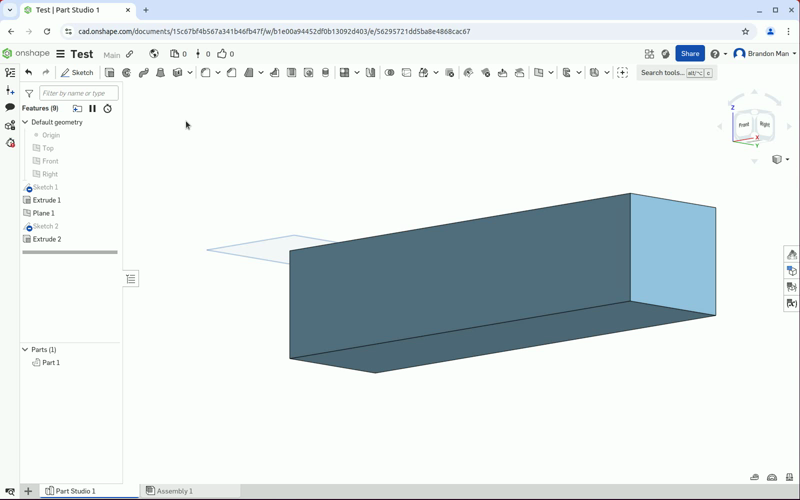
key(left, 3)
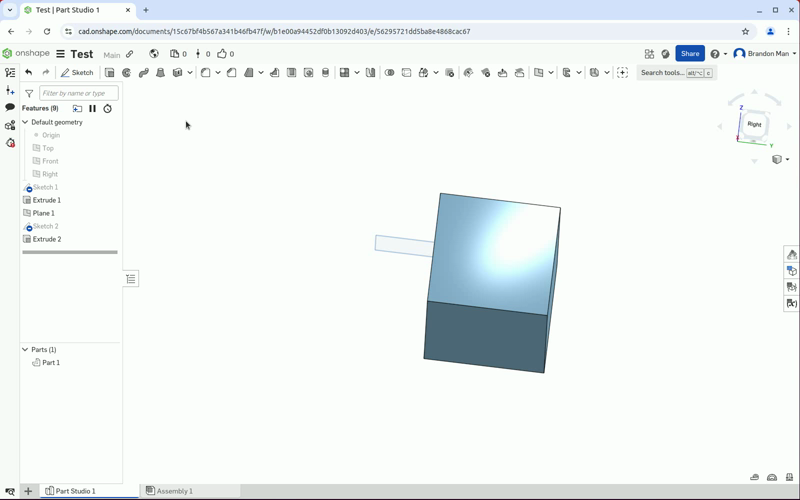
key(right, 3)
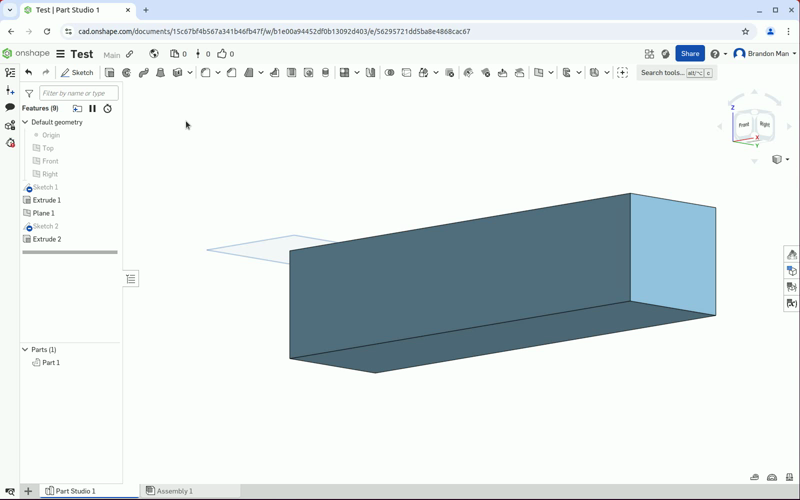
key(down, 3)
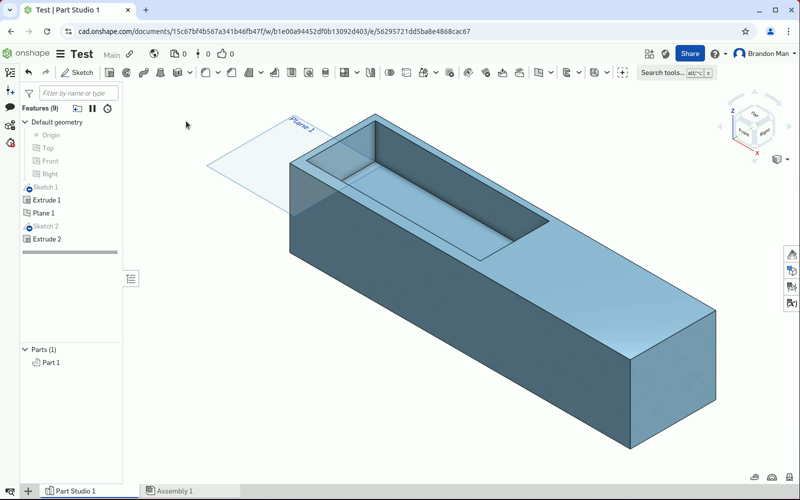
mouse_move(73, 189)
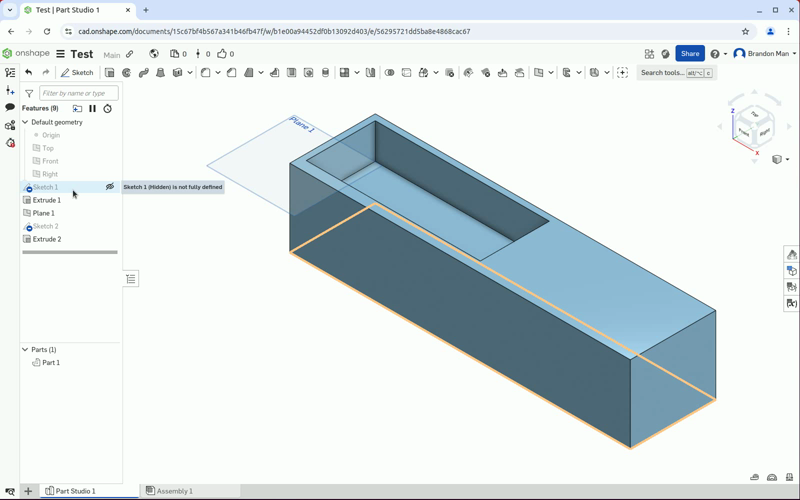
click(73, 189)